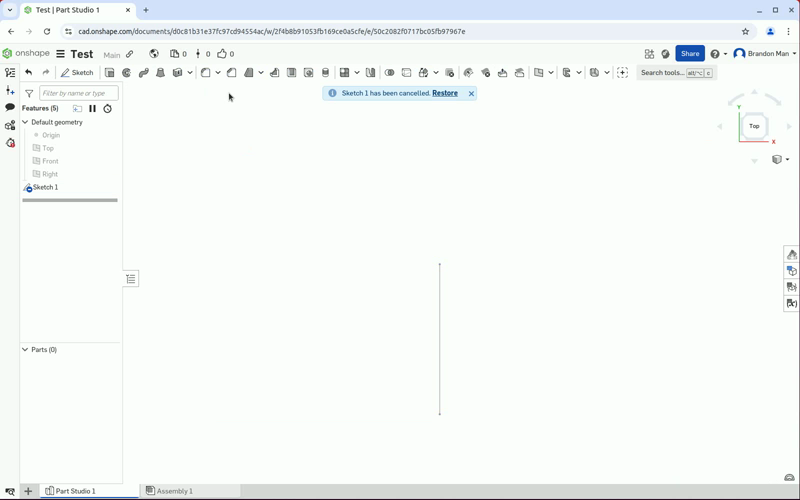
key(shift+h)
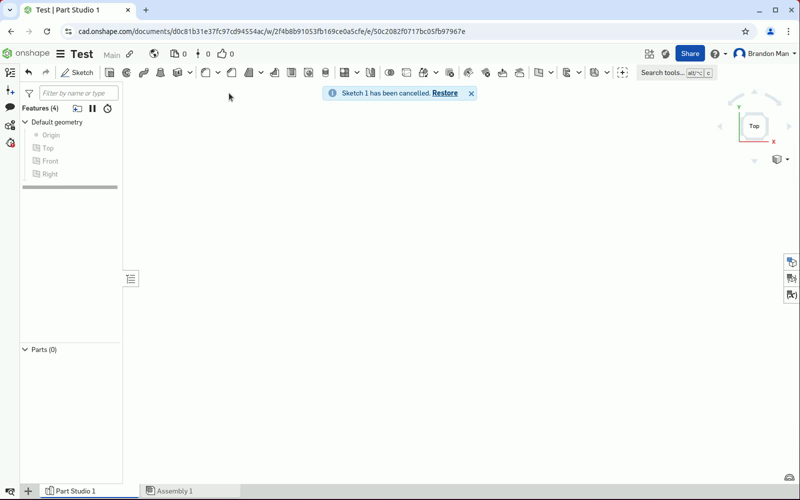
mouse_move(73, 352)
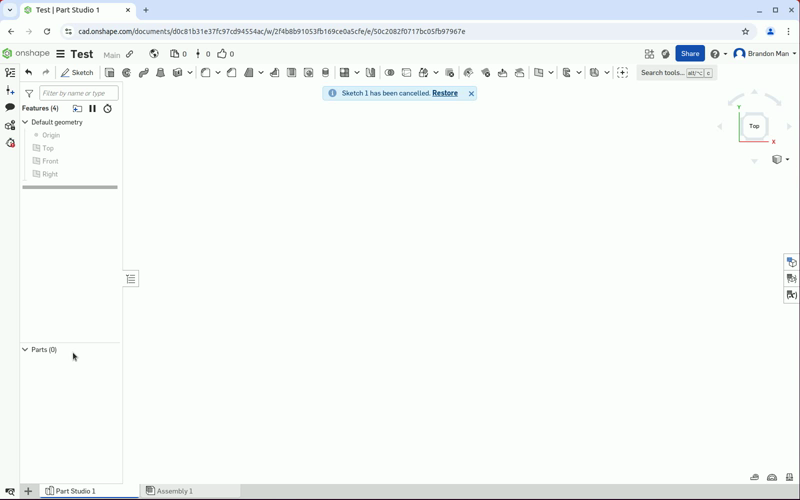
key(y)
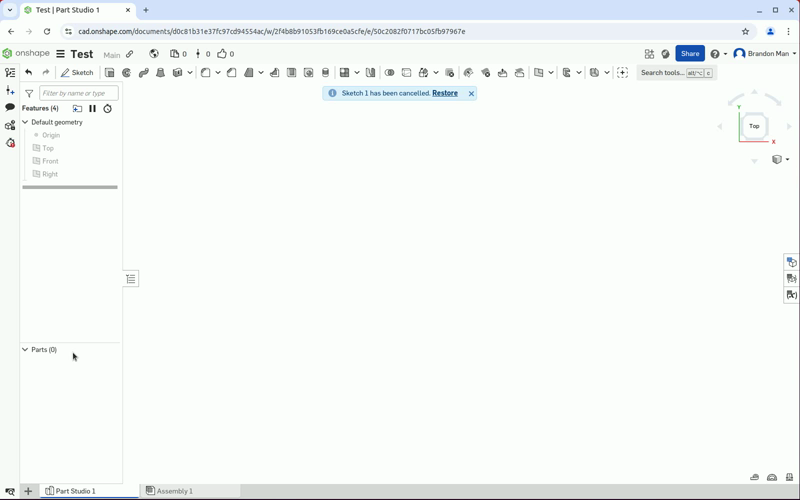
key(shift+p)
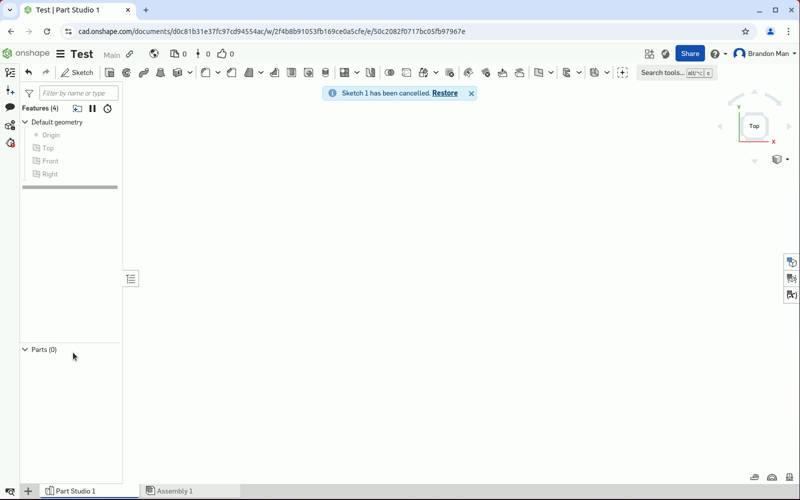
key(space)
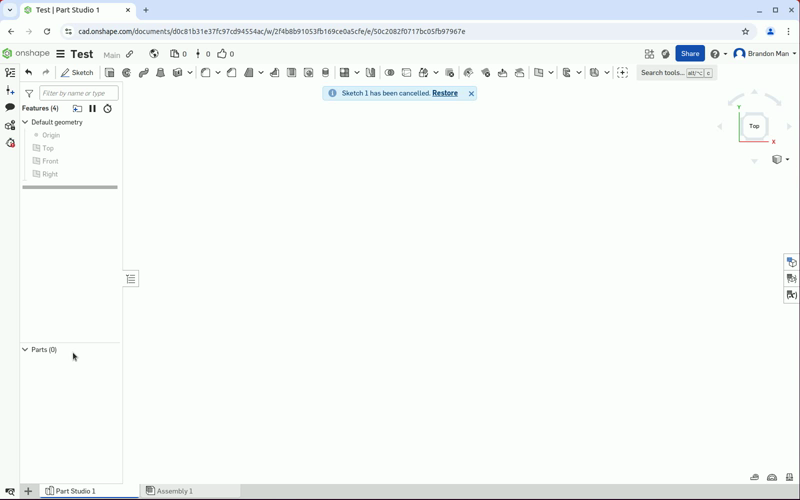
key_down(shift)
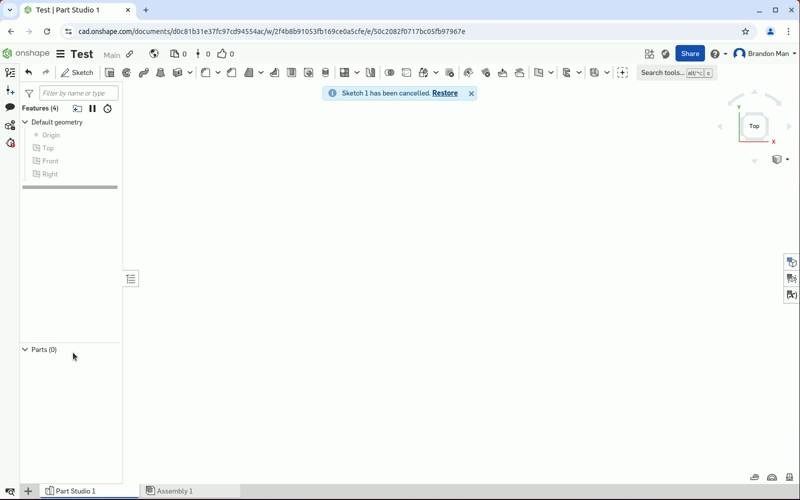
key(up)
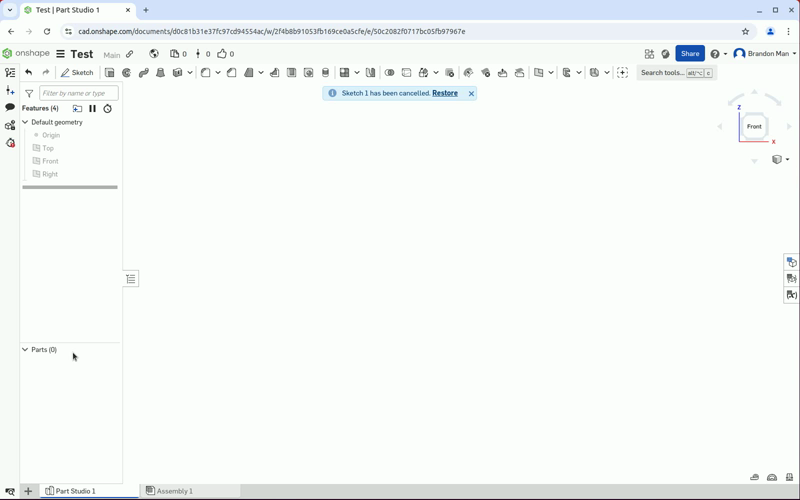
key_up(shift)
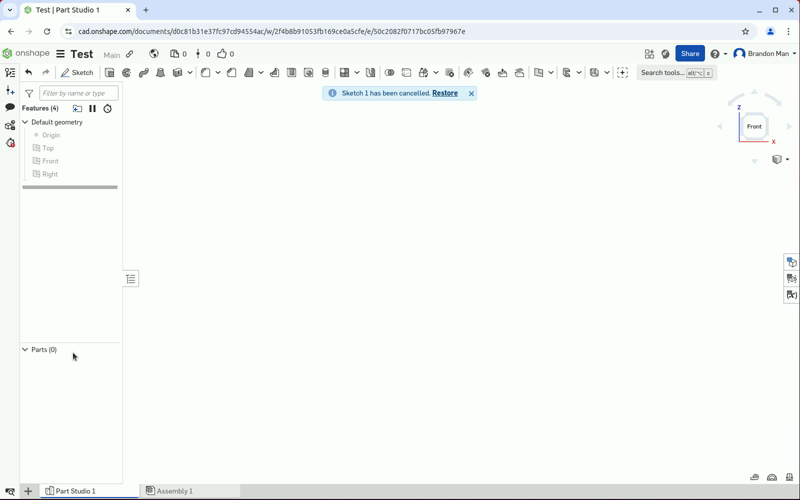
mouse_move(73, 352)
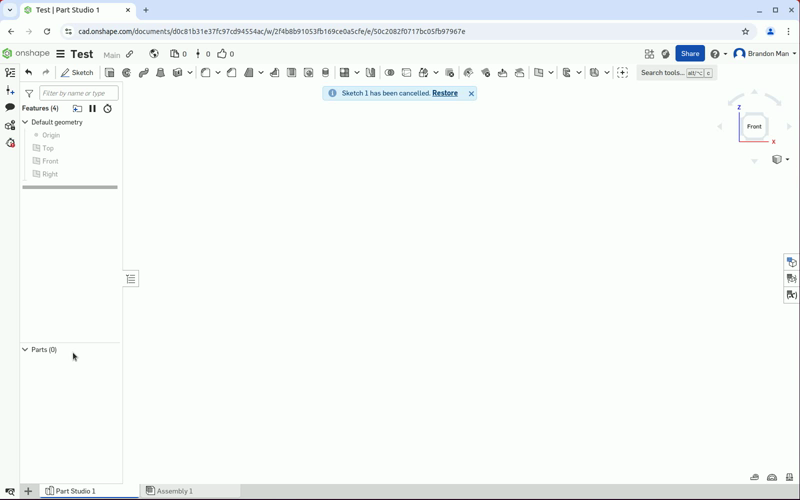
key(shift+y)
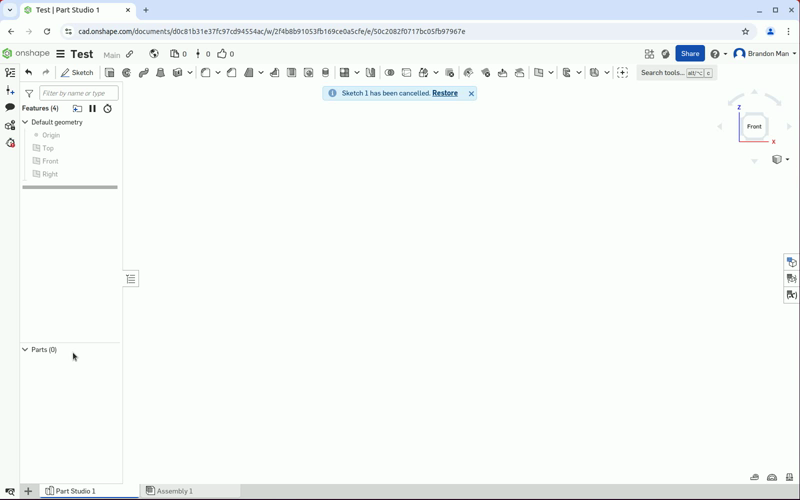
key(shift+s)
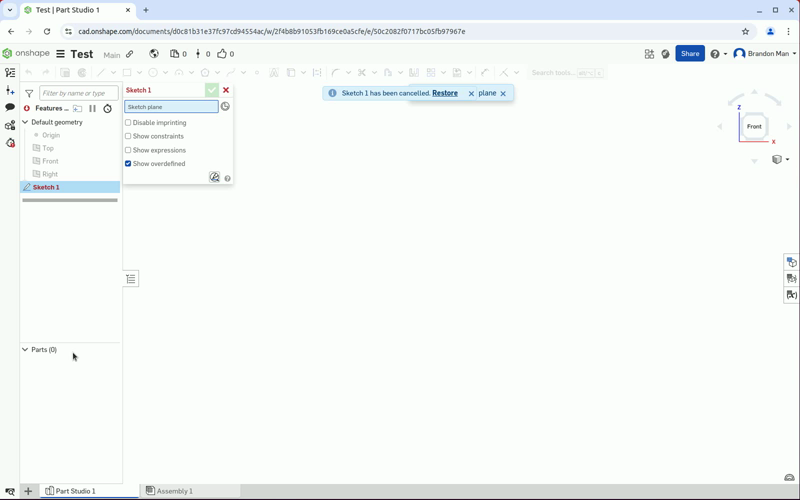
mouse_move(73, 163)
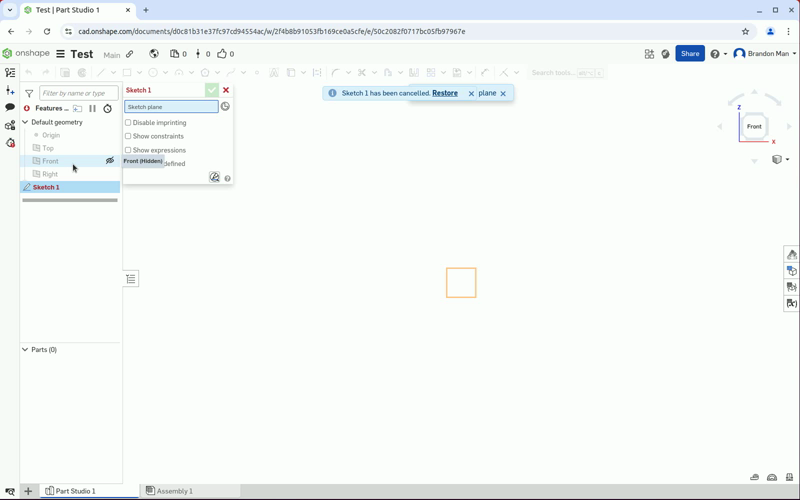
click(73, 163)
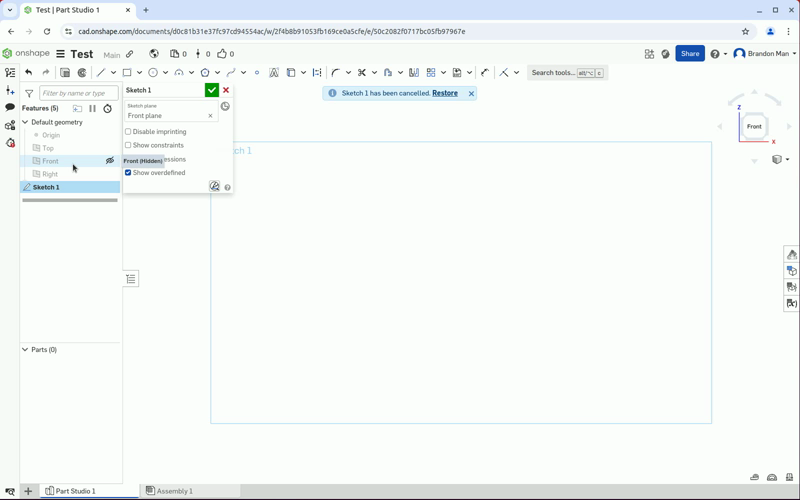
mouse_move(73, 352)
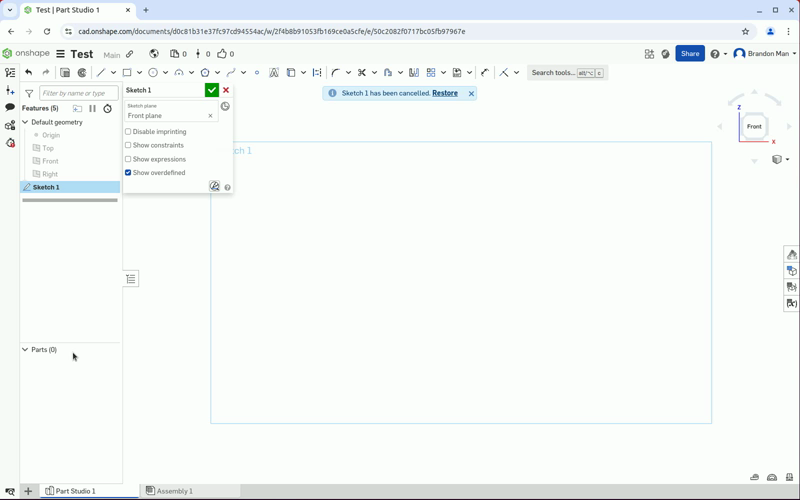
key(y)
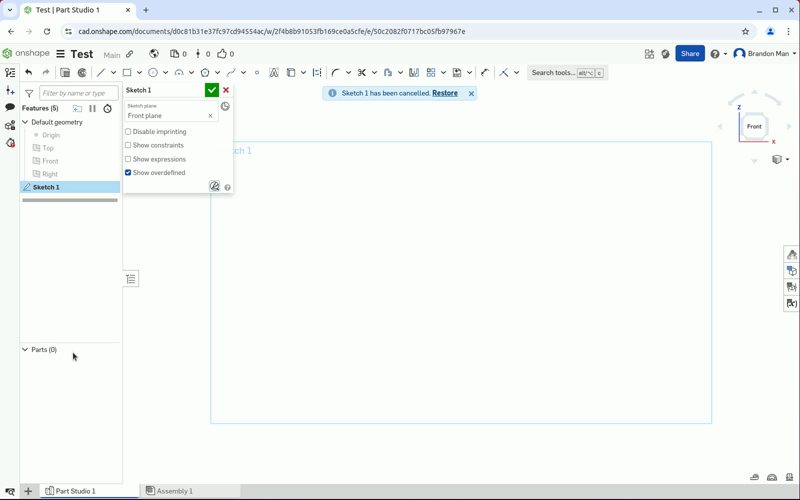
key(l)
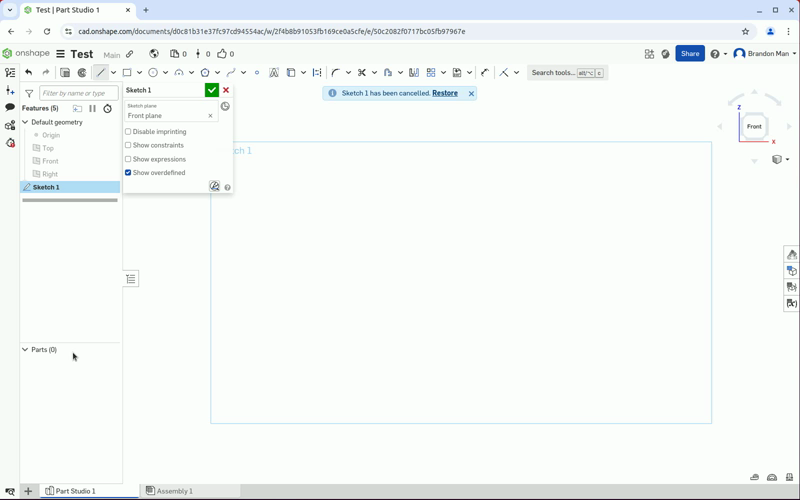
key_down(shift)
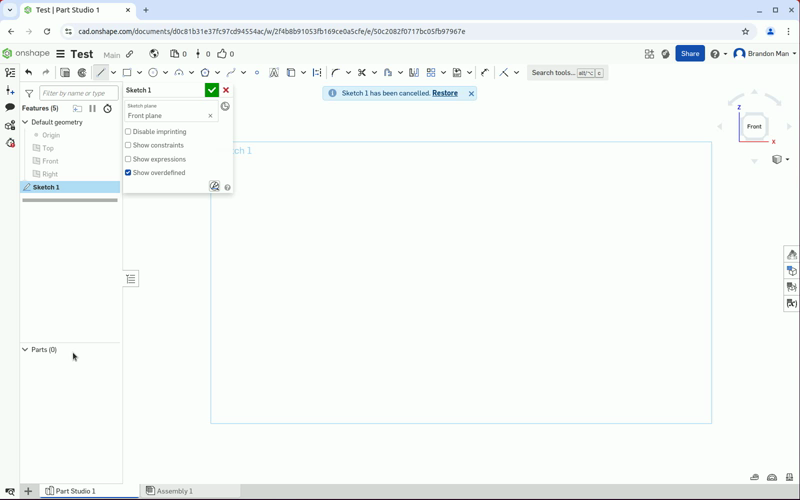
mouse_move(370, 303)
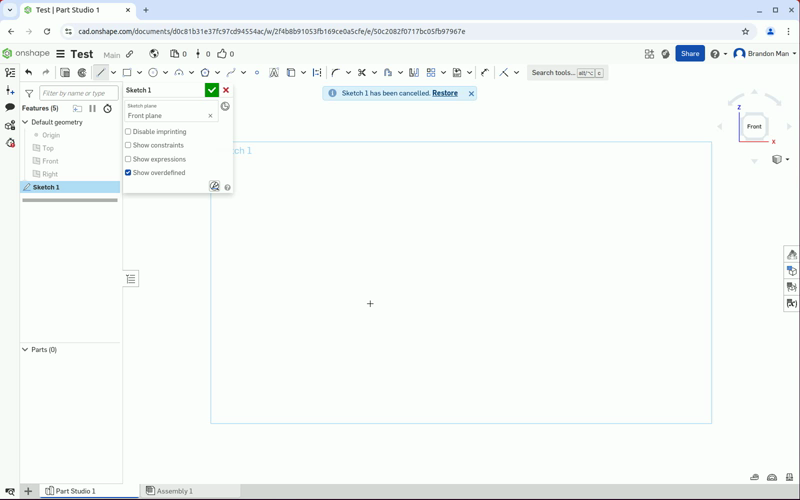
click(370, 303)
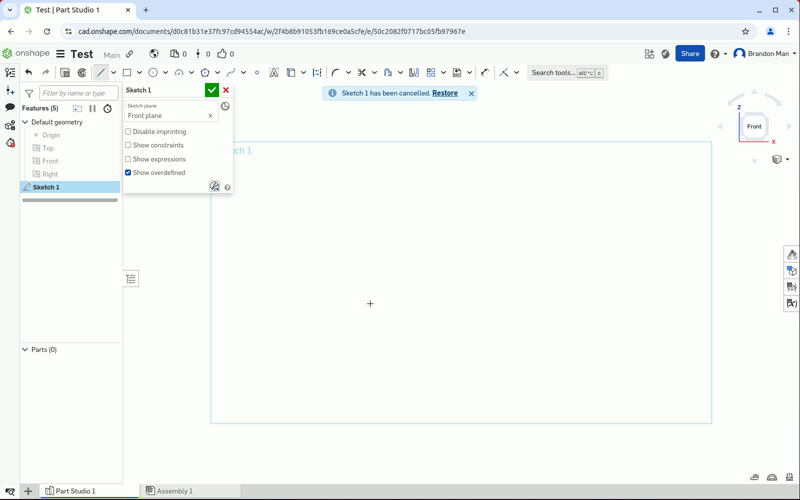
key_up(shift)
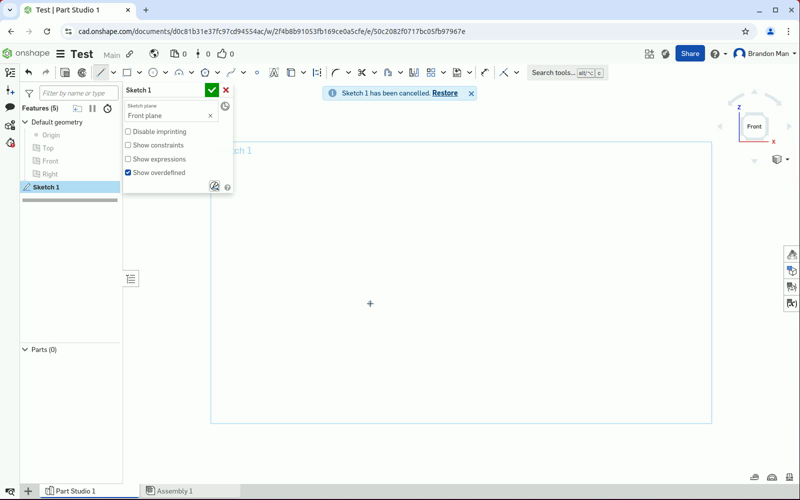
key_down(shift)
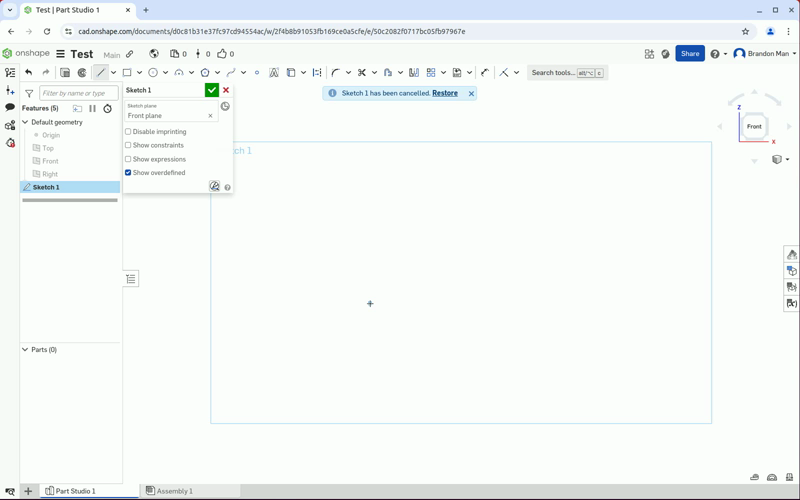
mouse_move(566, 303)
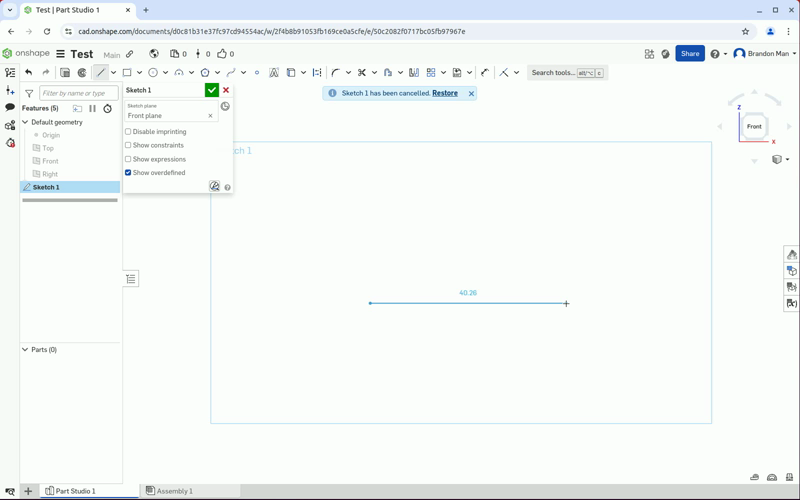
click(566, 303)
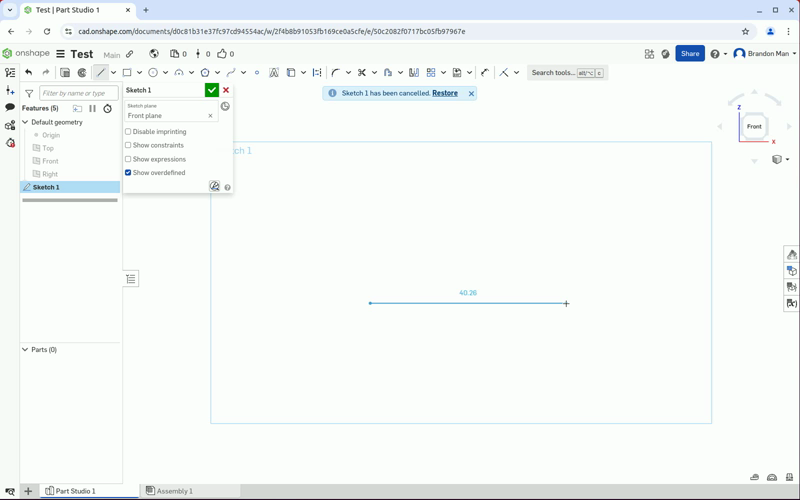
key_up(shift)
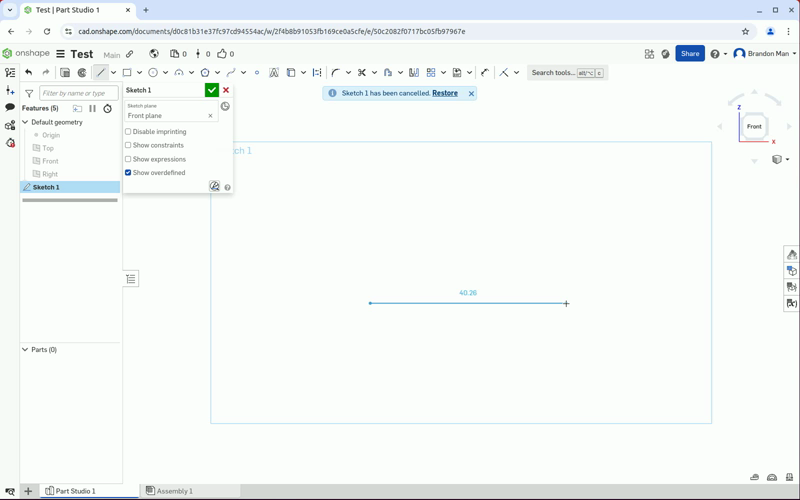
key_down(shift)
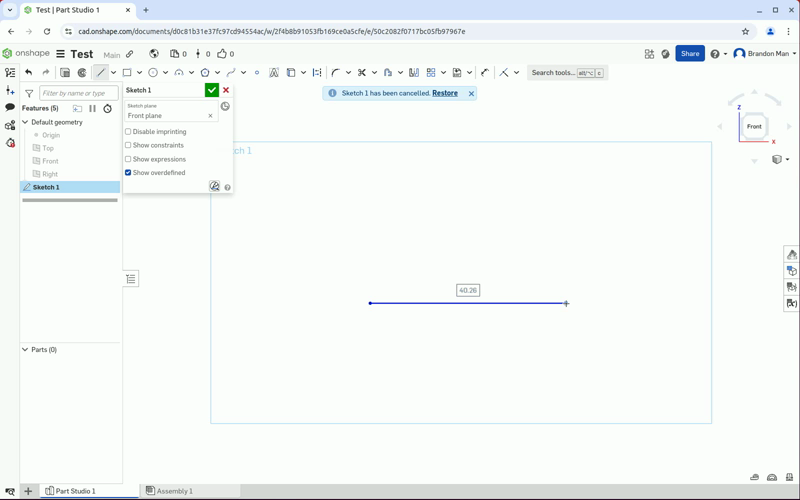
mouse_move(566, 218)
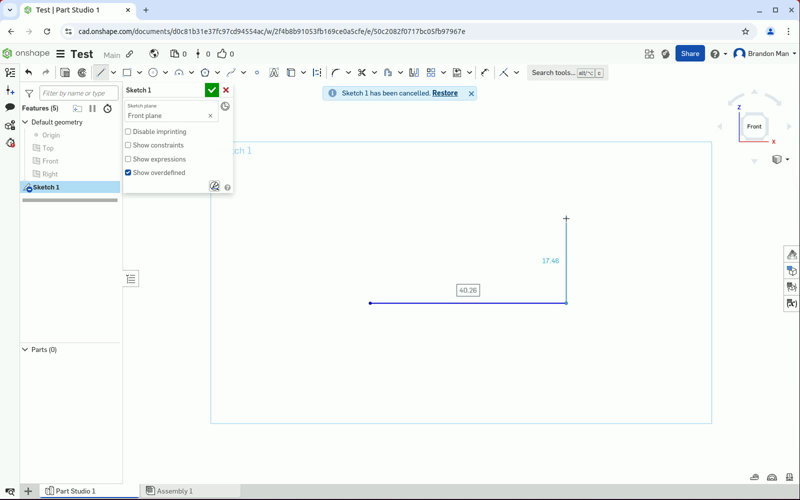
click(566, 218)
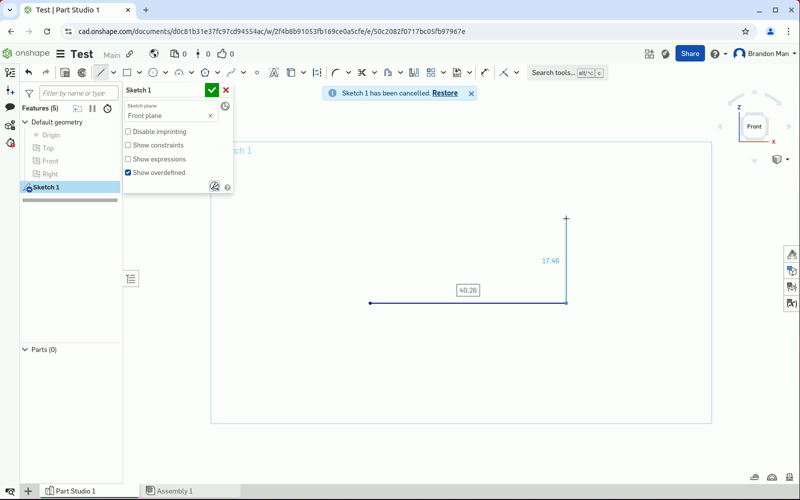
key_up(shift)
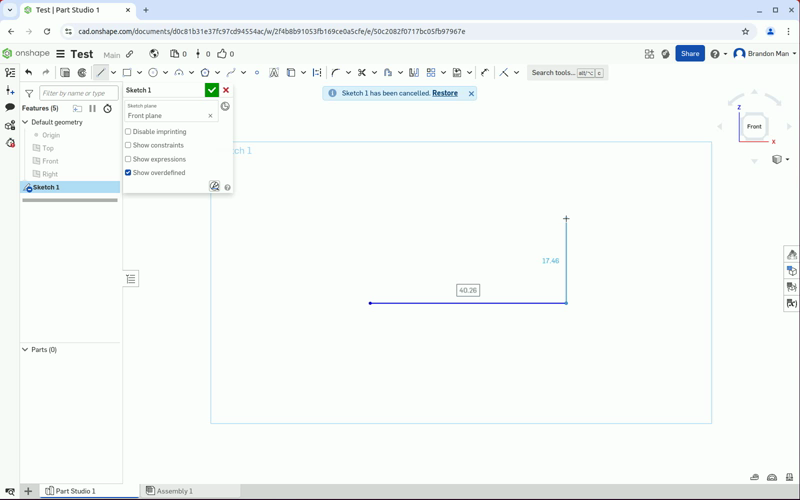
key_down(shift)
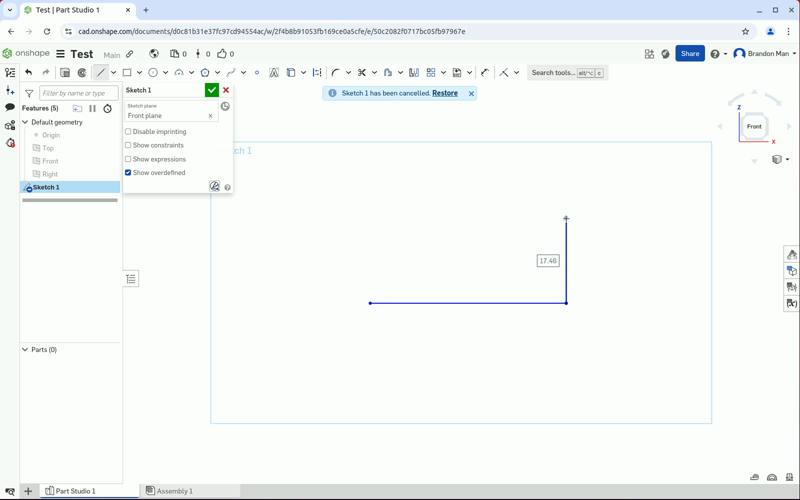
mouse_move(370, 218)
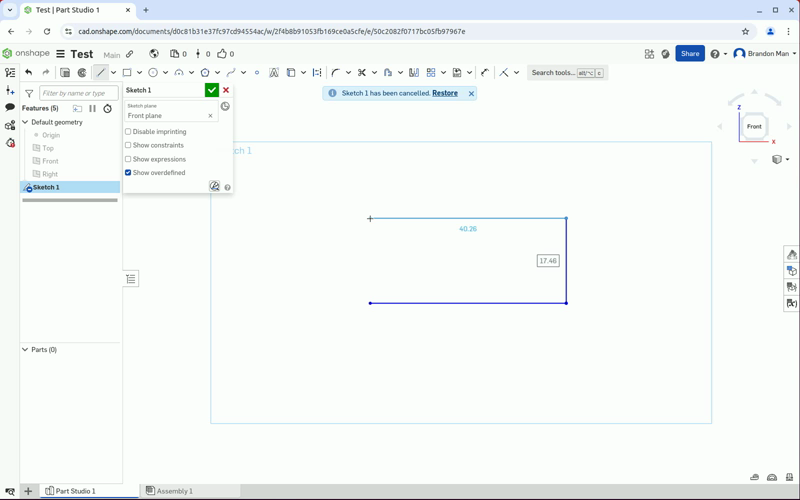
click(370, 218)
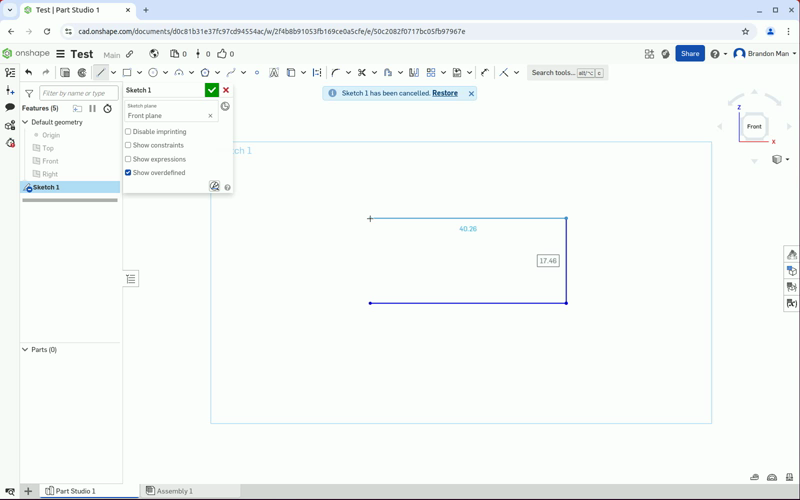
key_up(shift)
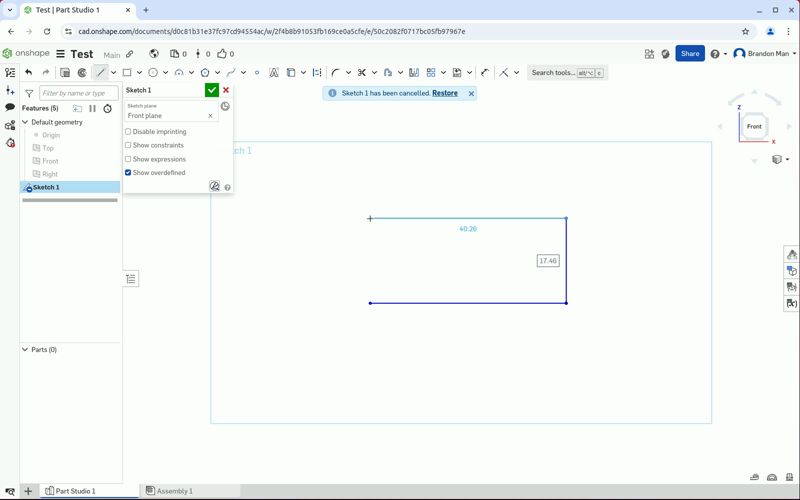
key_down(shift)
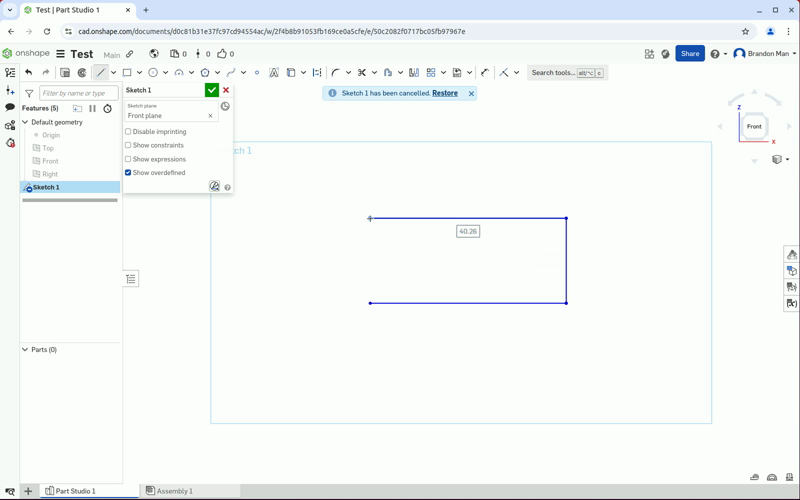
mouse_move(370, 303)
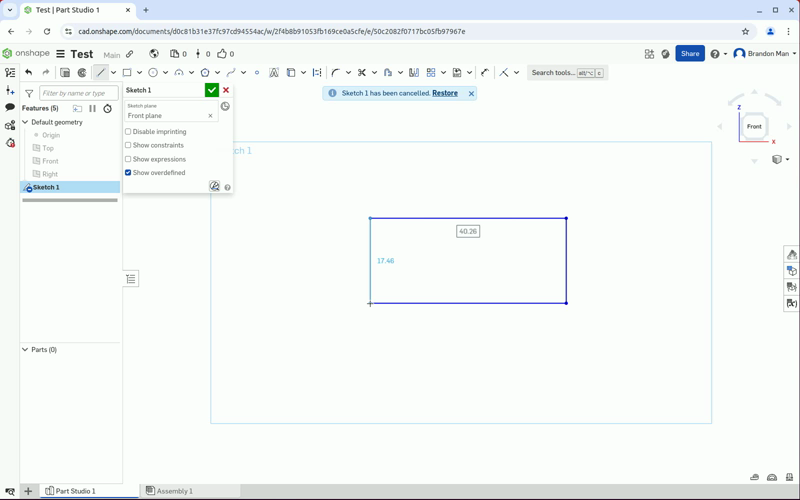
key_up(shift)
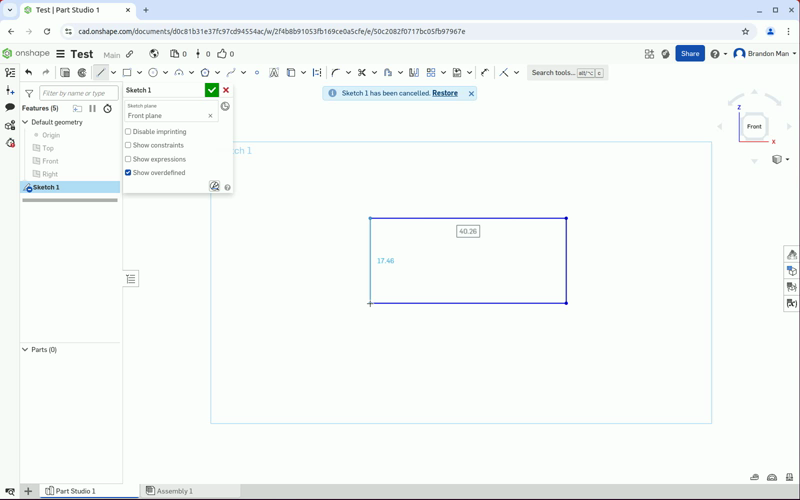
click(370, 303)
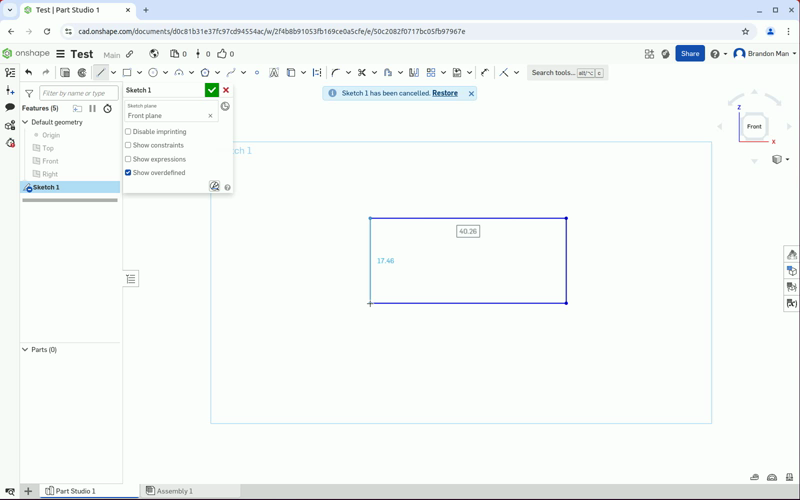
key(esc)
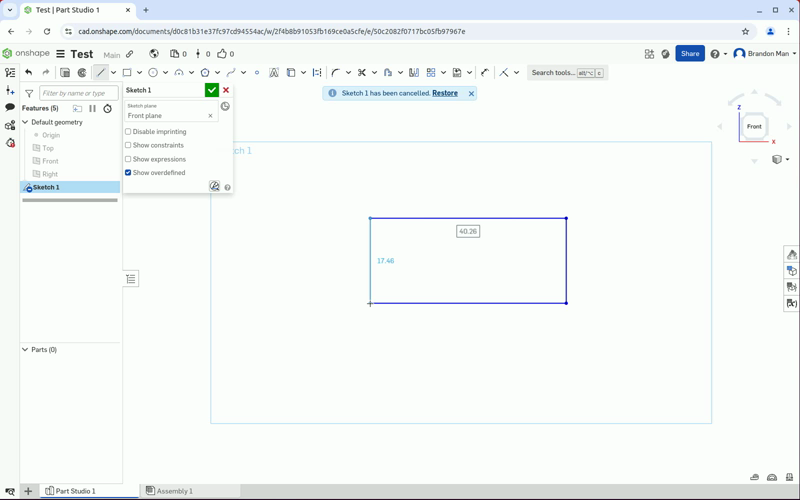
mouse_move(536, 259)
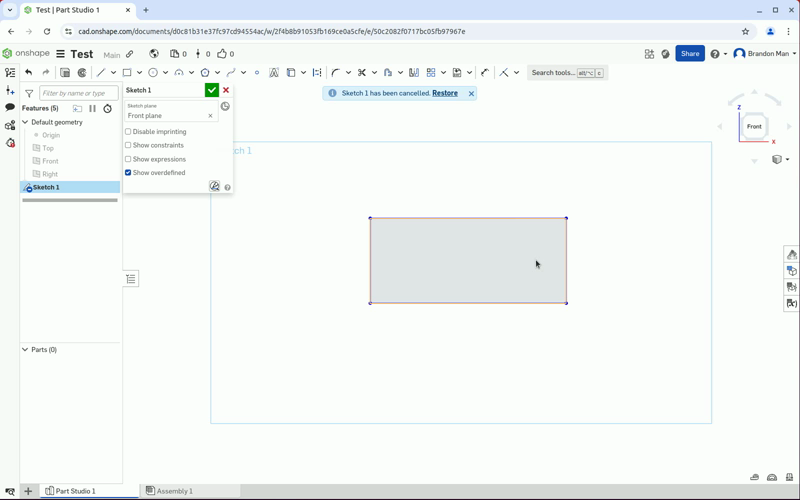
click(536, 259)
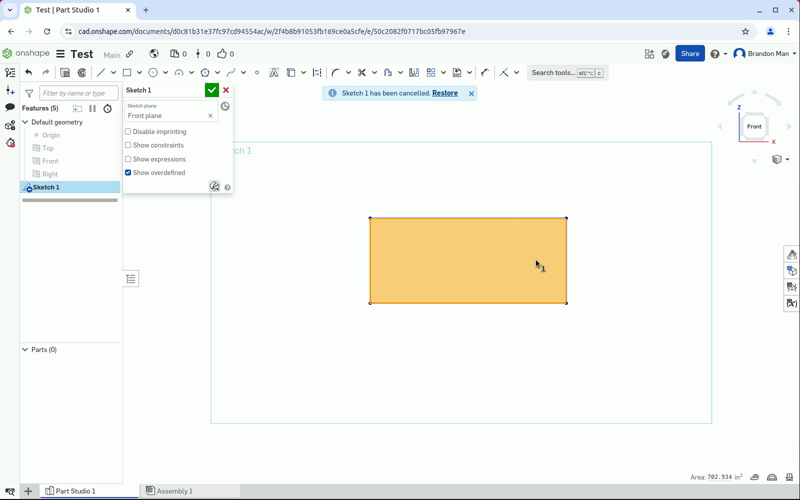
mouse_move(73, 352)
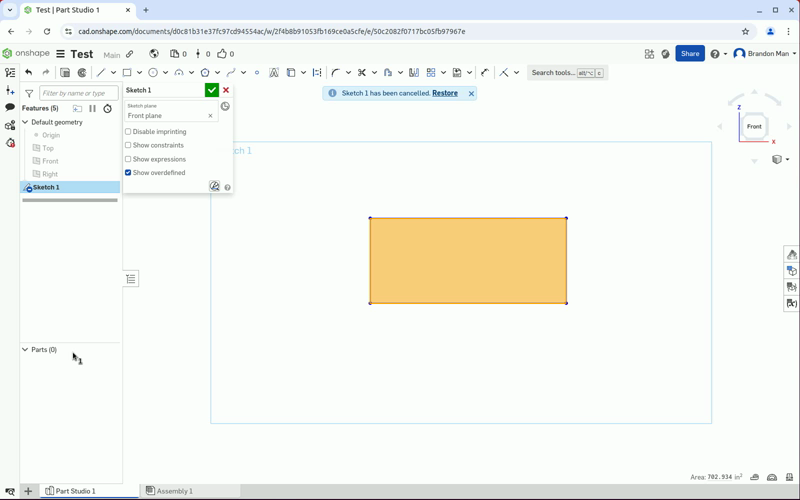
key(shift+y)
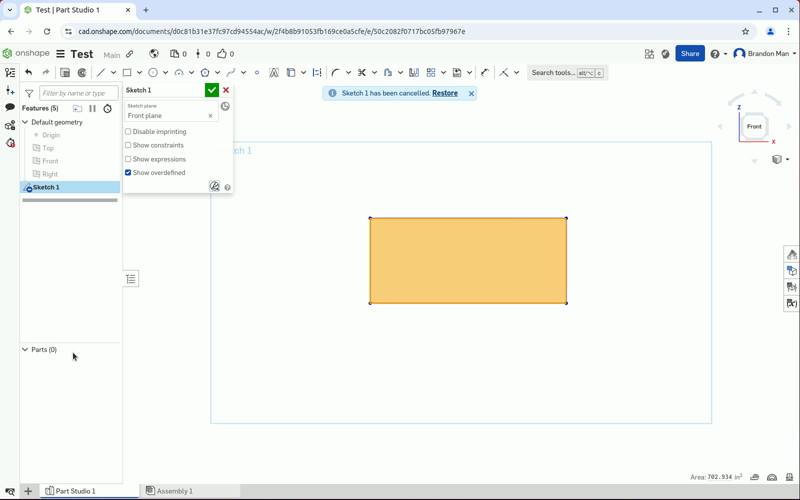
key(shift+e)
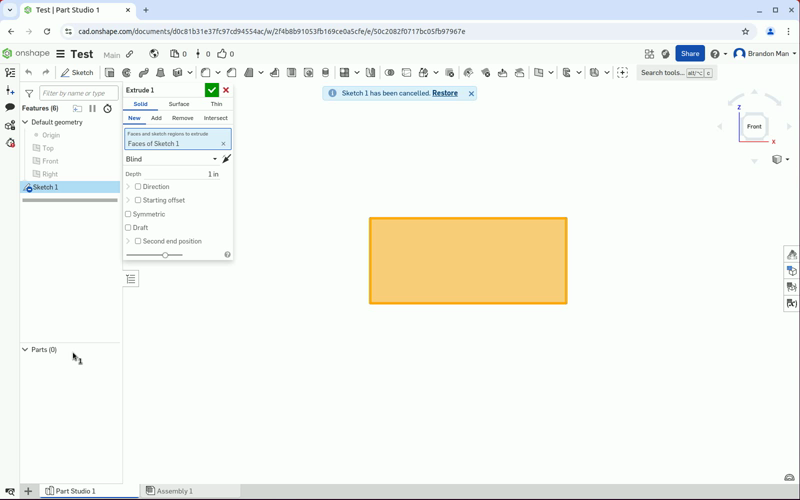
mouse_move(143, 106)
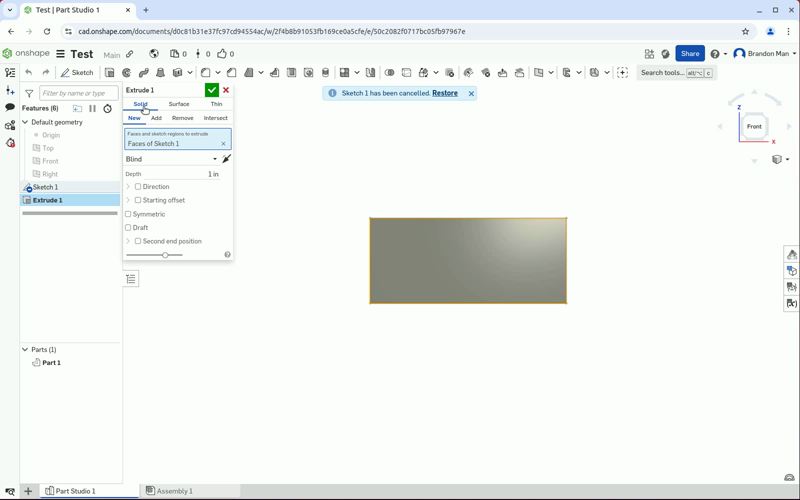
click(143, 106)
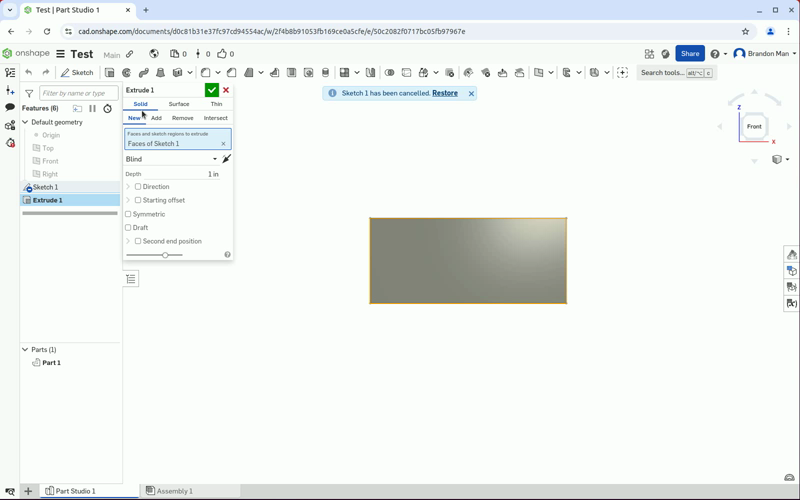
mouse_move(137, 120)
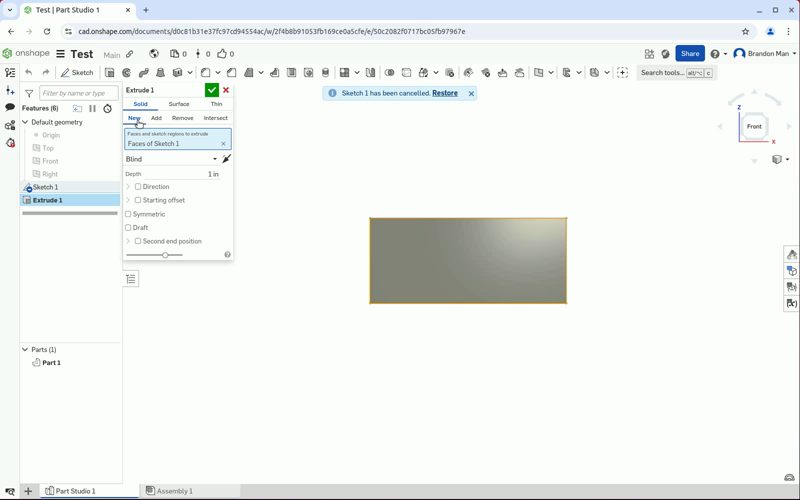
click(137, 120)
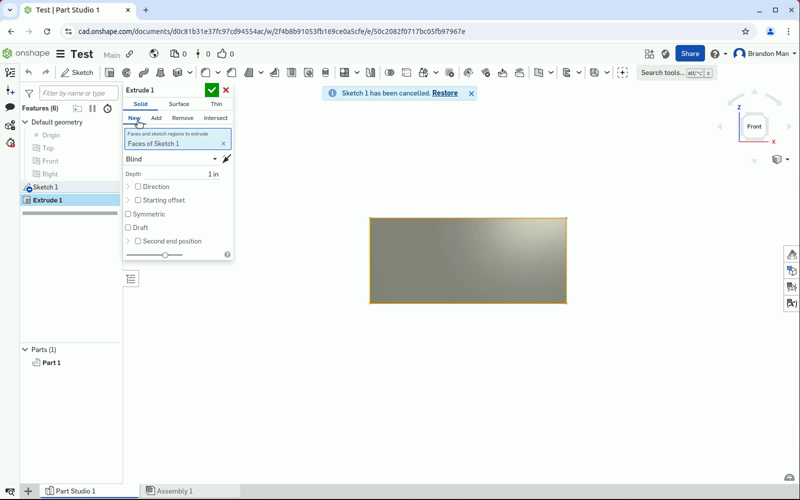
key(tab, 4)
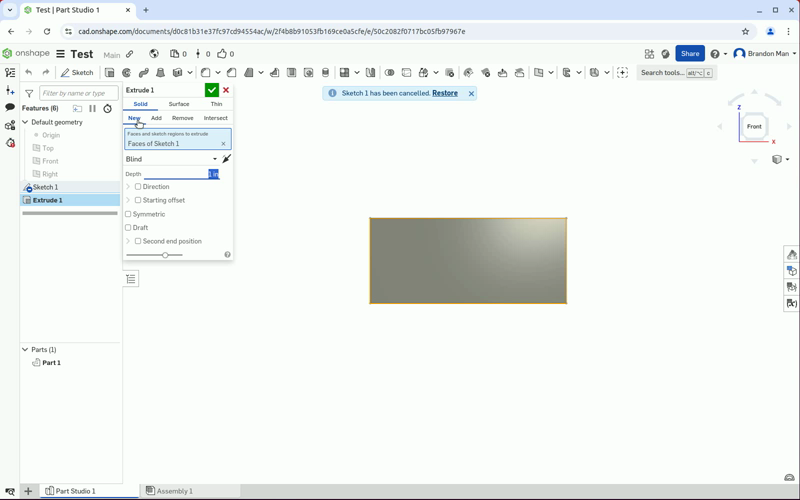
text(23.108)
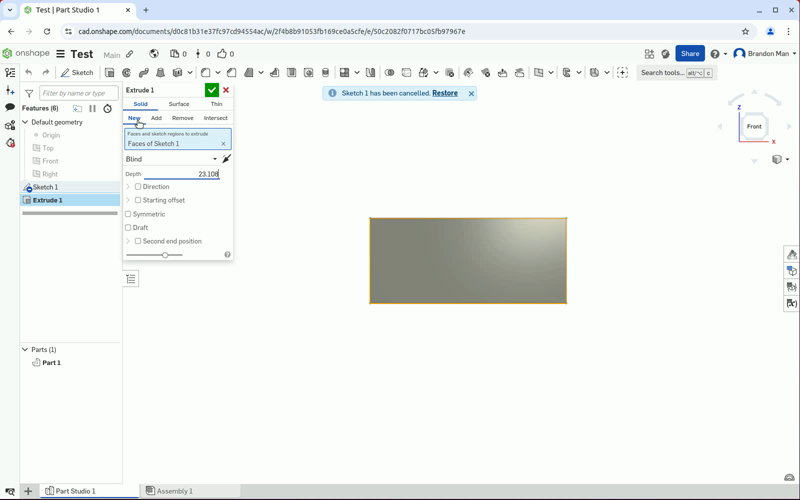
key(enter)
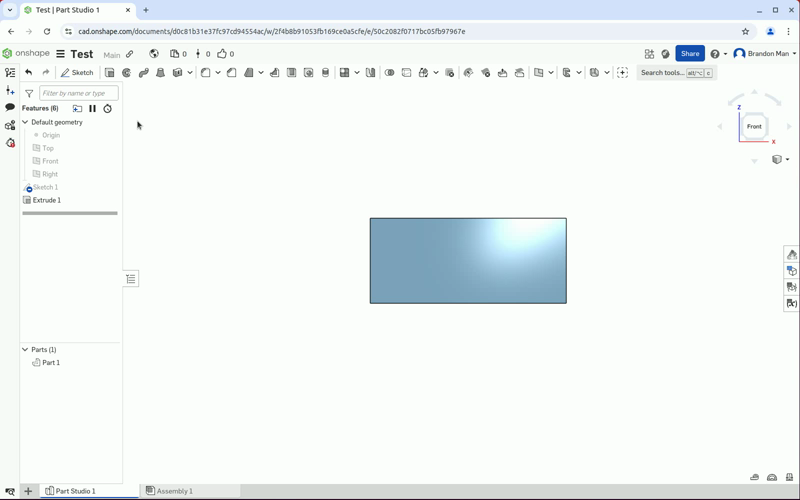
key(shift+h)
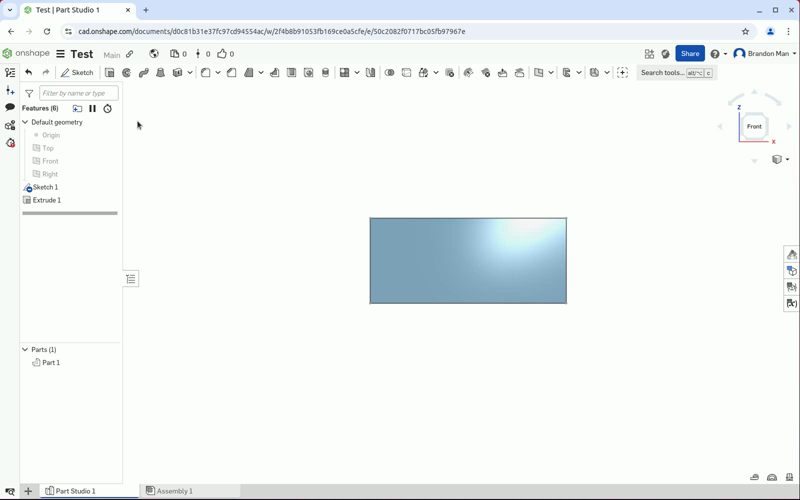
key(shift+h)
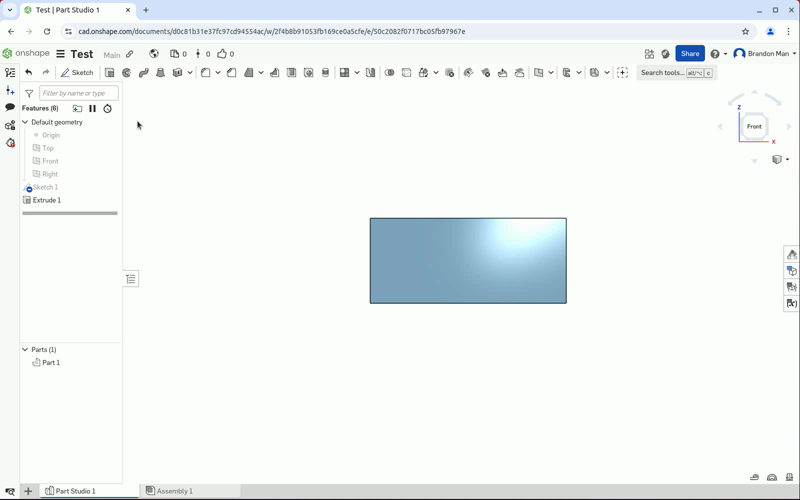
mouse_move(73, 189)
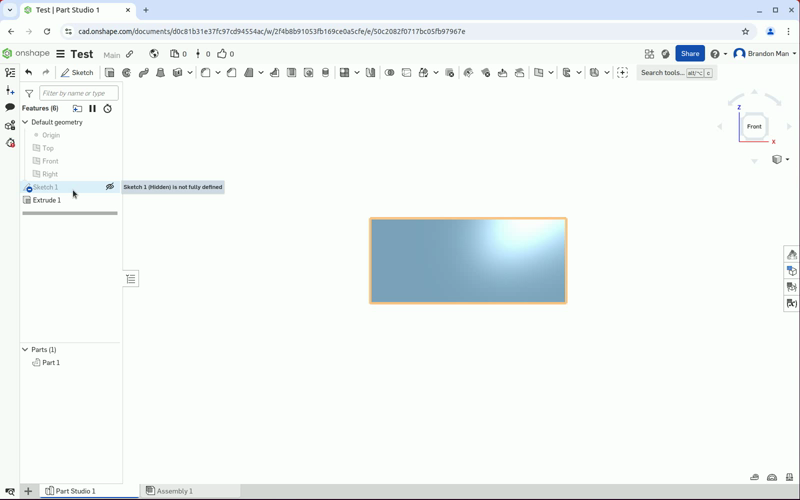
click(73, 189)
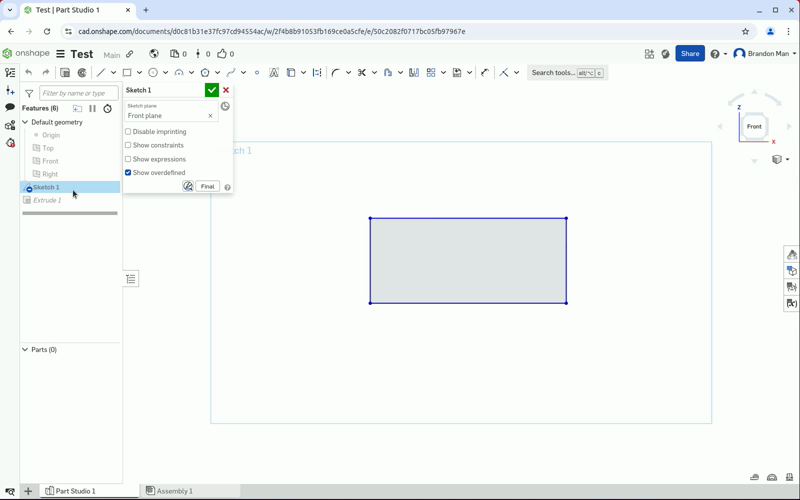
mouse_move(229, 92)
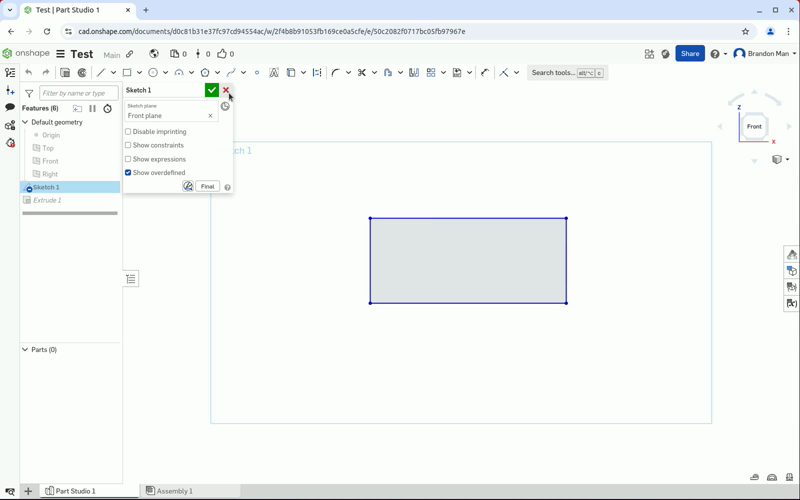
click(229, 92)
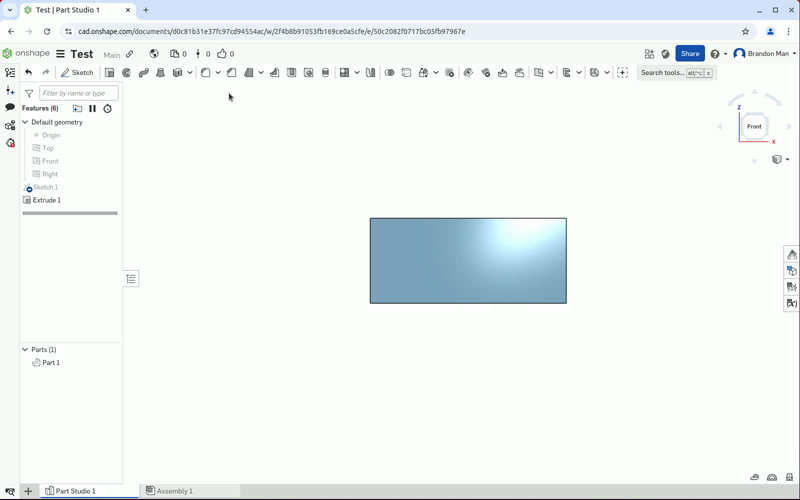
mouse_move(541, 75)
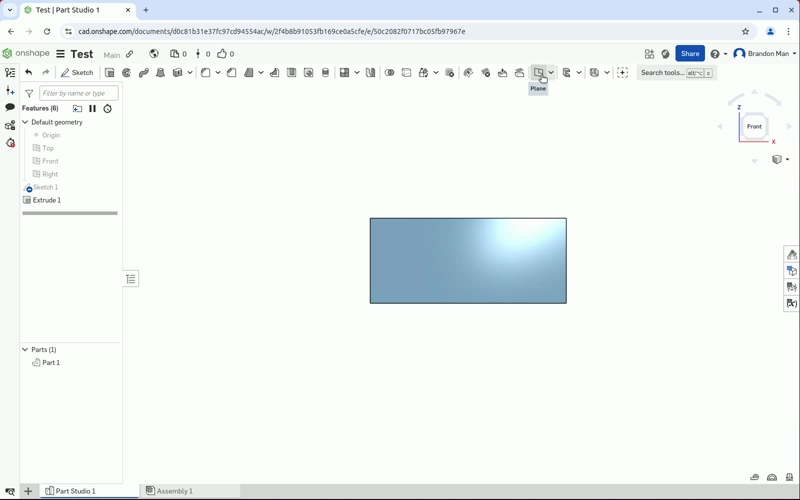
click(541, 75)
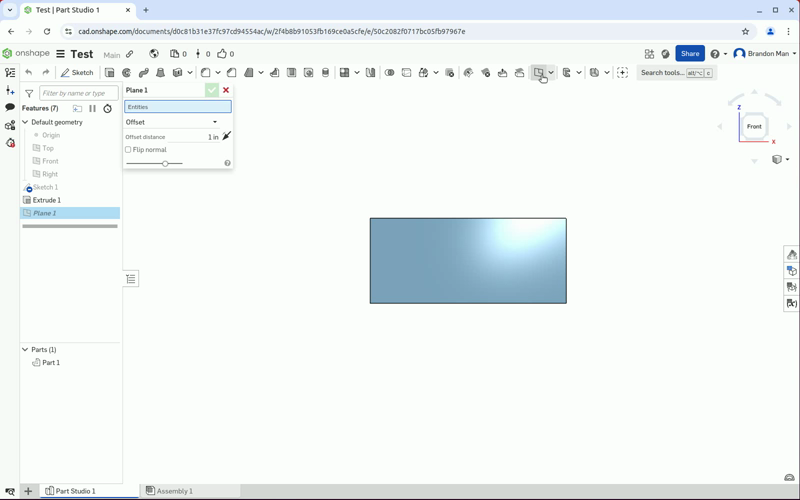
mouse_move(73, 163)
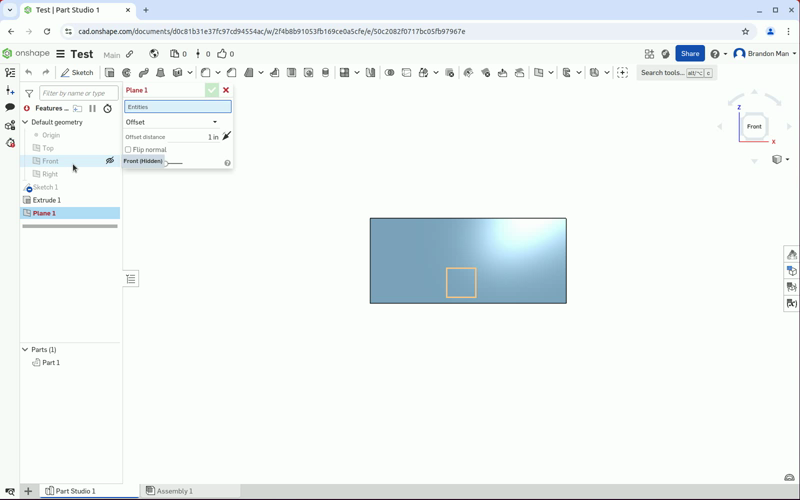
click(73, 163)
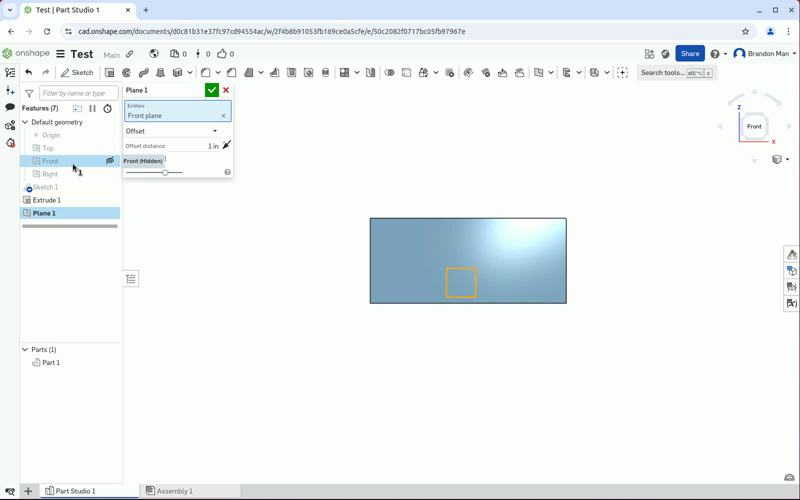
key(tab, 2)
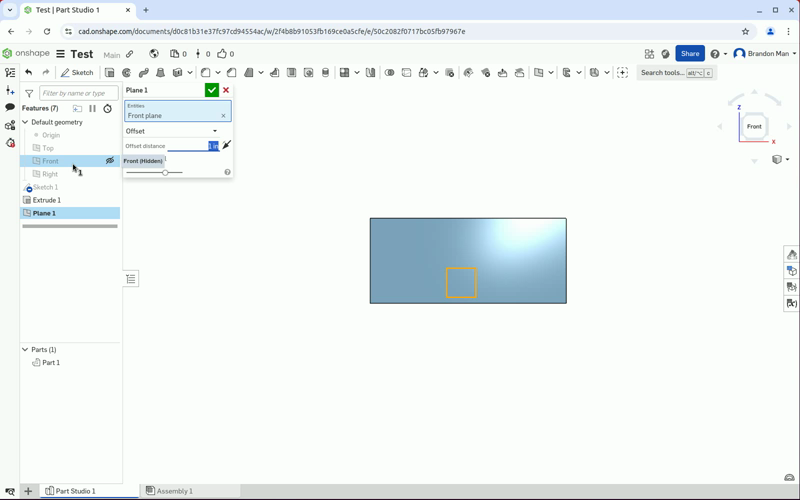
text(23.108)
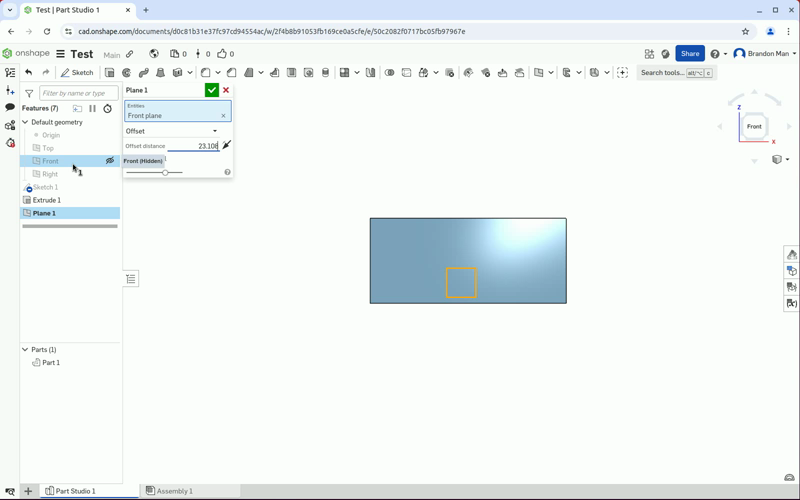
key(enter, 2)
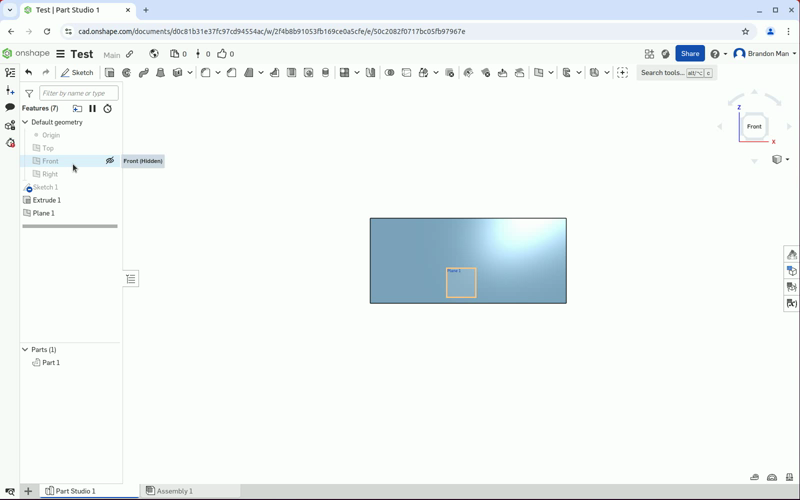
key(shift+s)
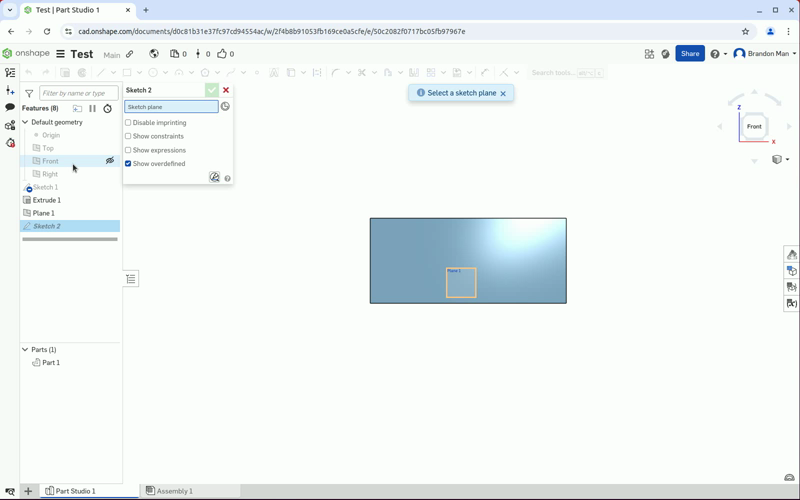
mouse_move(73, 215)
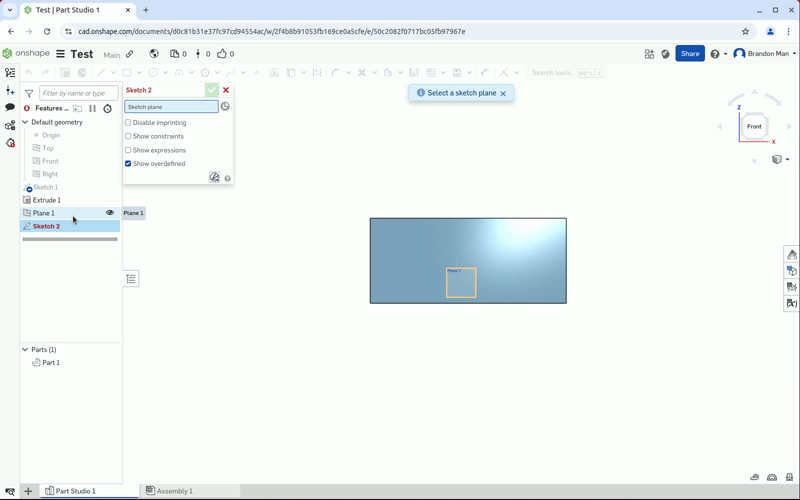
click(73, 215)
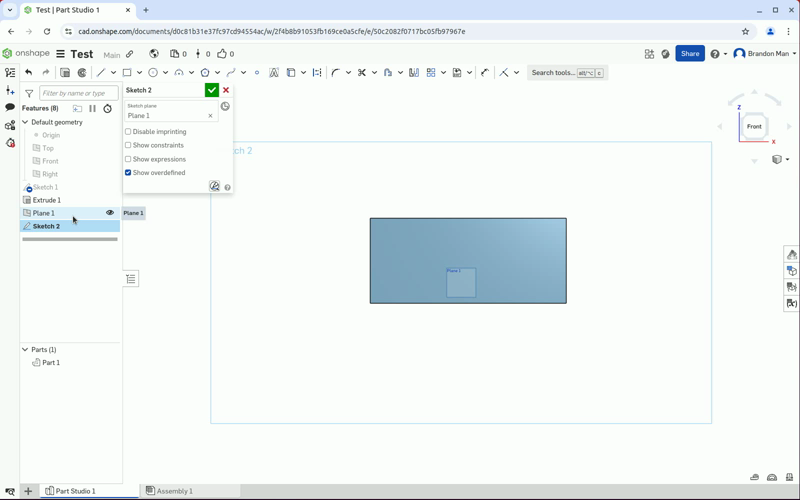
mouse_move(73, 352)
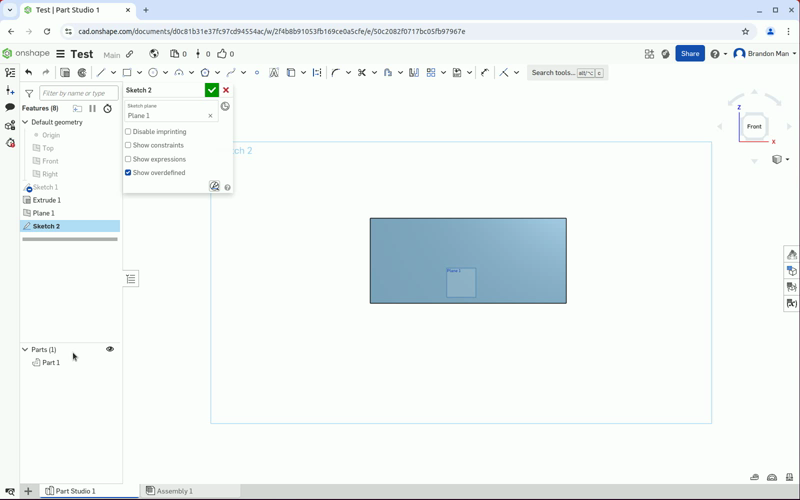
key(y)
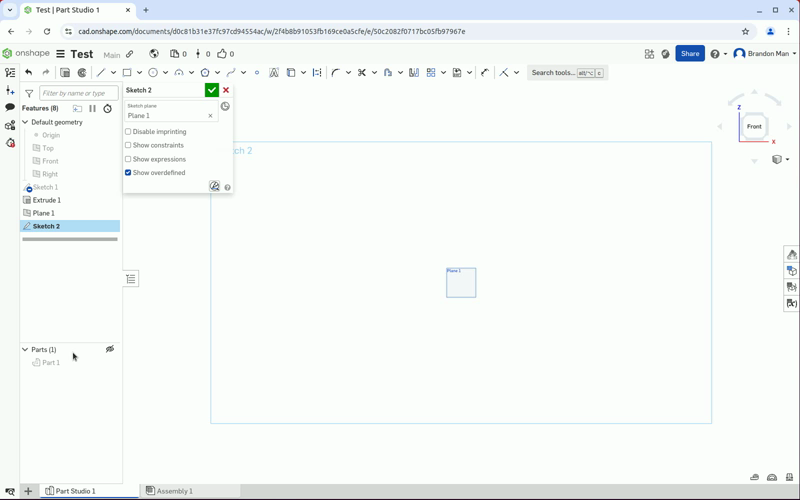
key(l)
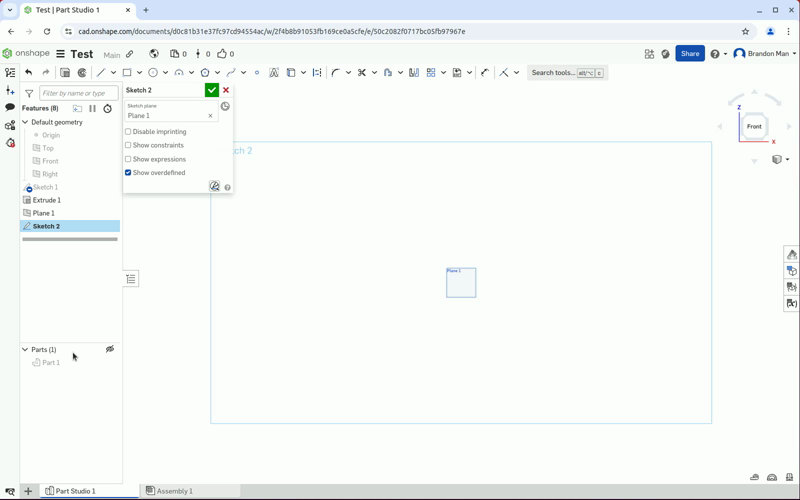
key_down(shift)
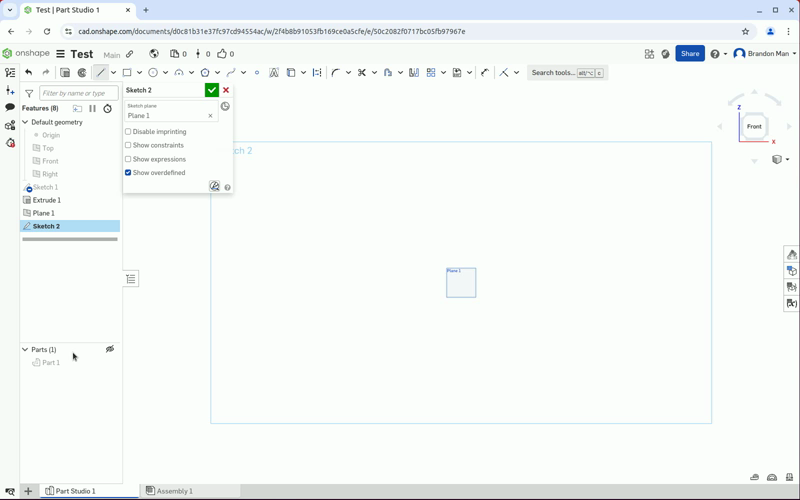
mouse_move(398, 274)
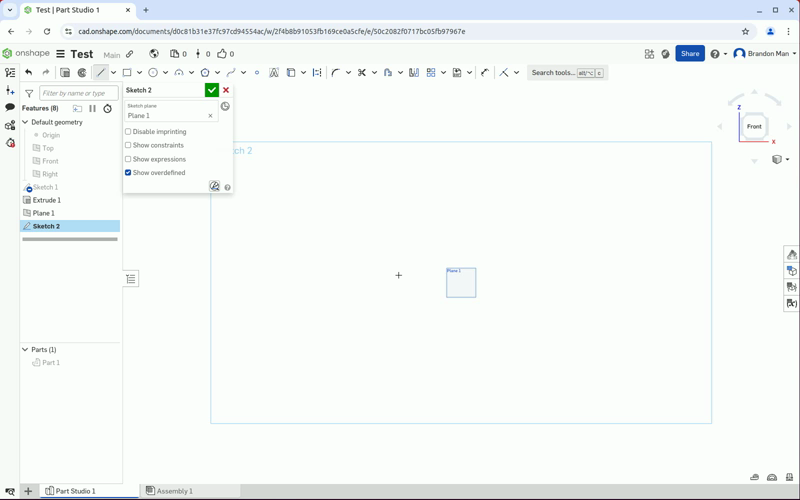
click(398, 274)
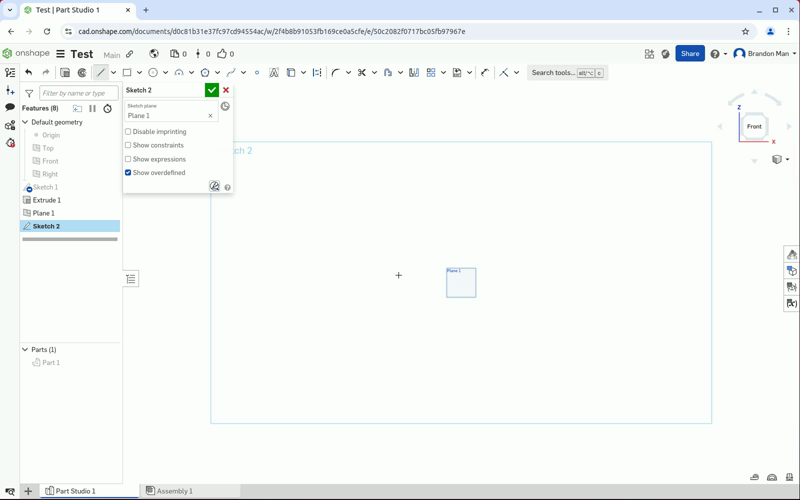
key_up(shift)
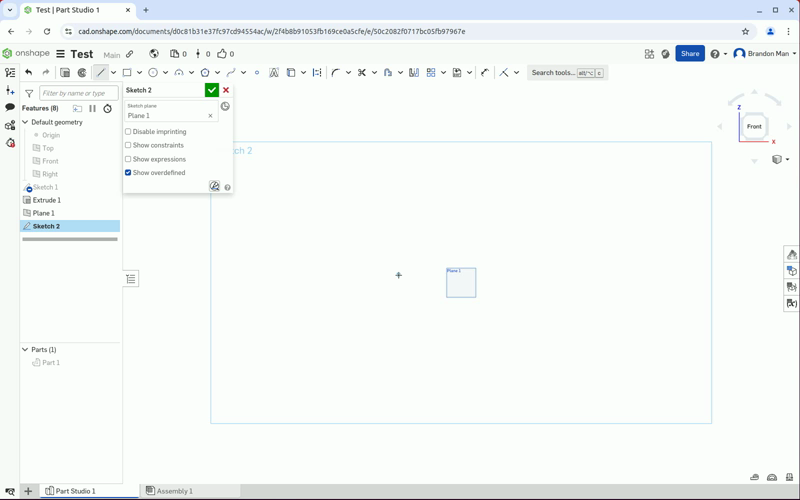
key_down(shift)
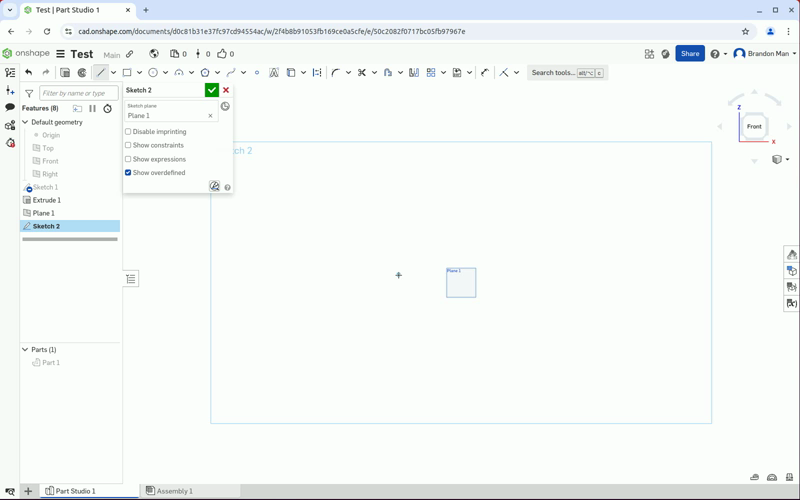
mouse_move(539, 274)
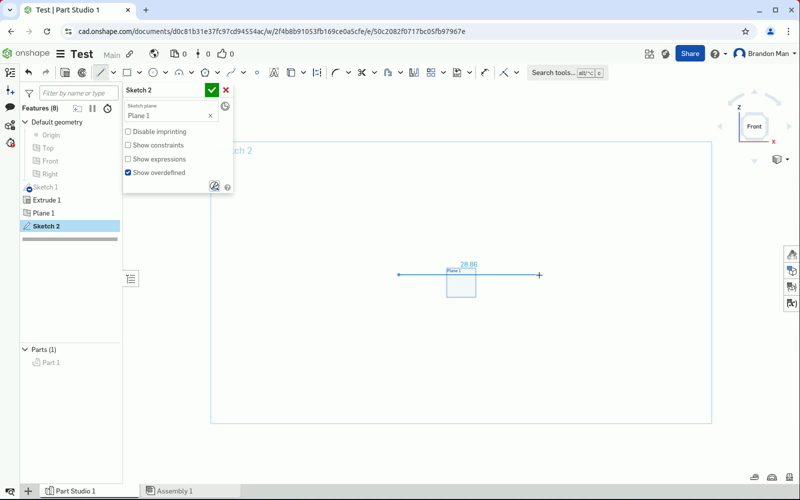
click(539, 274)
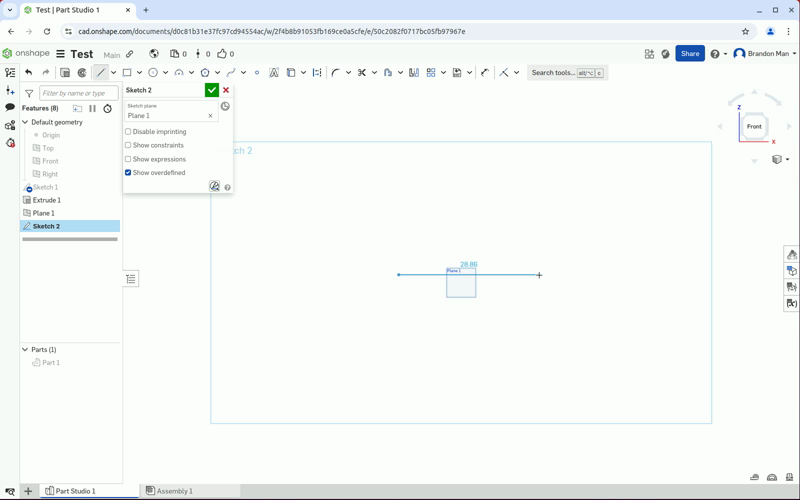
key_up(shift)
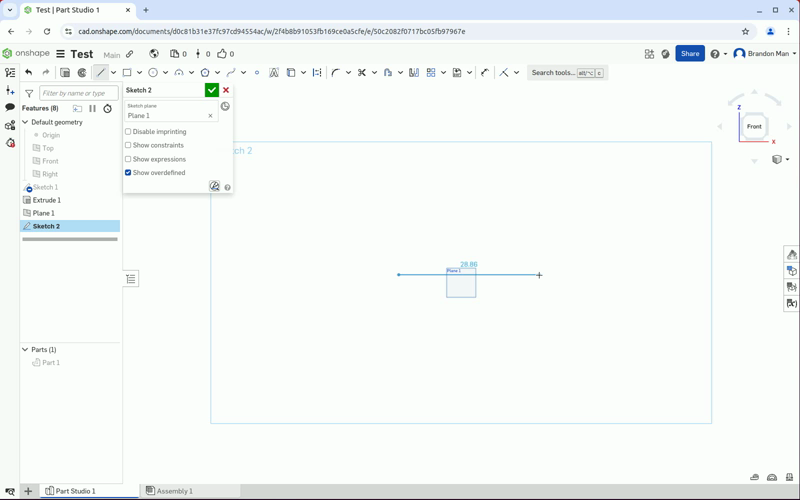
key_down(shift)
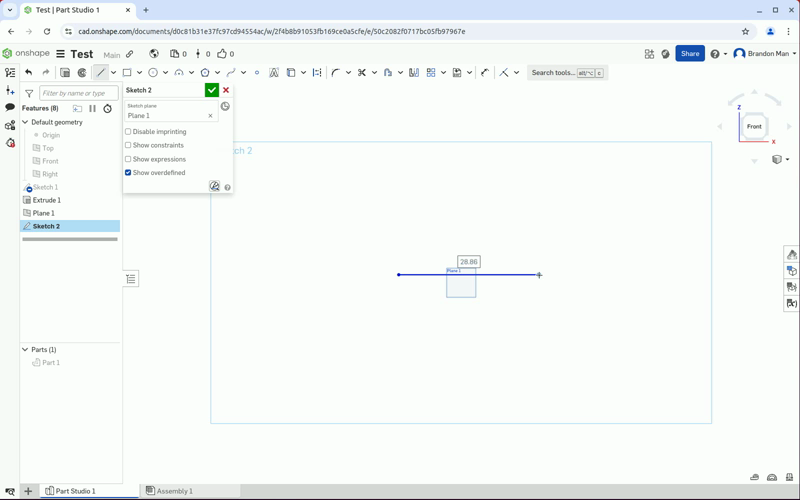
mouse_move(569, 274)
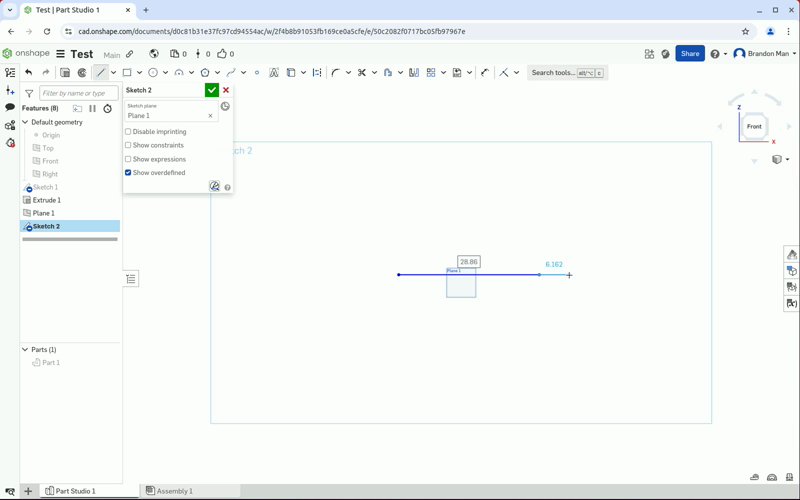
mouse_move(539, 218)
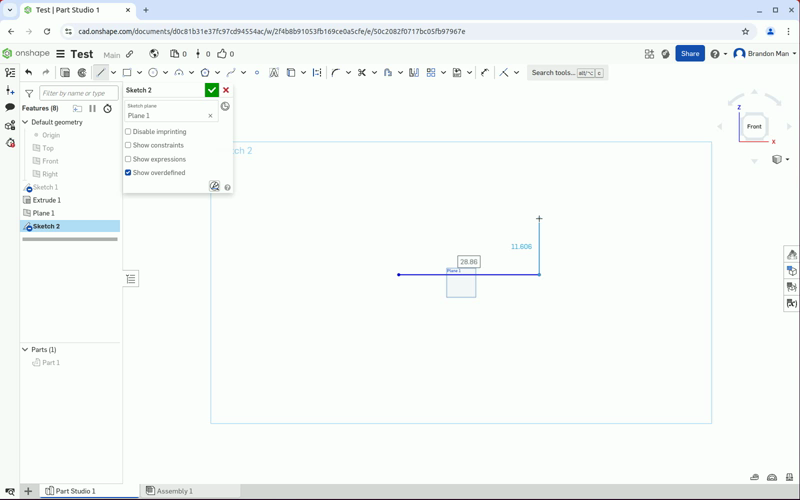
click(539, 218)
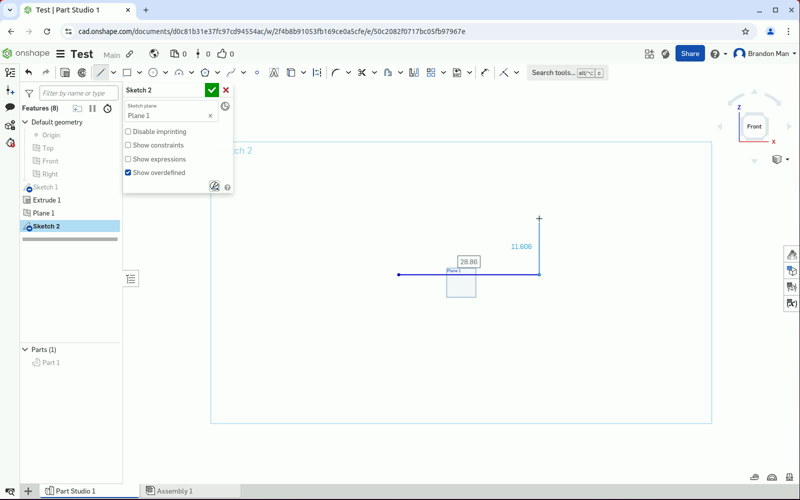
key_up(shift)
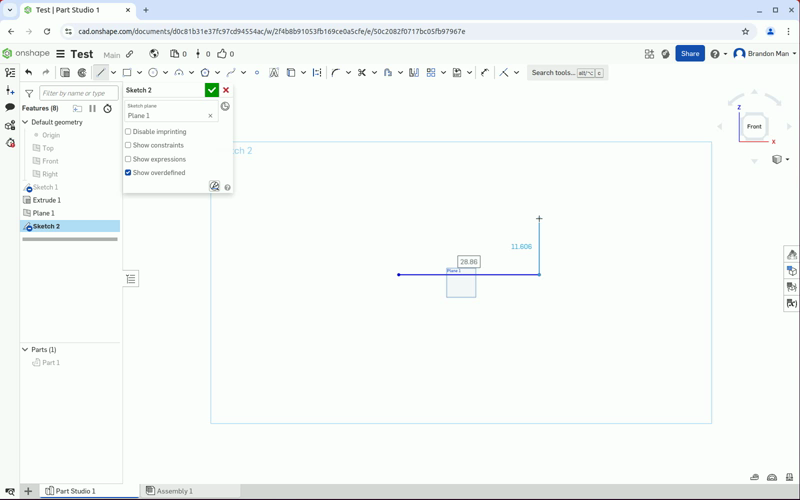
key_down(shift)
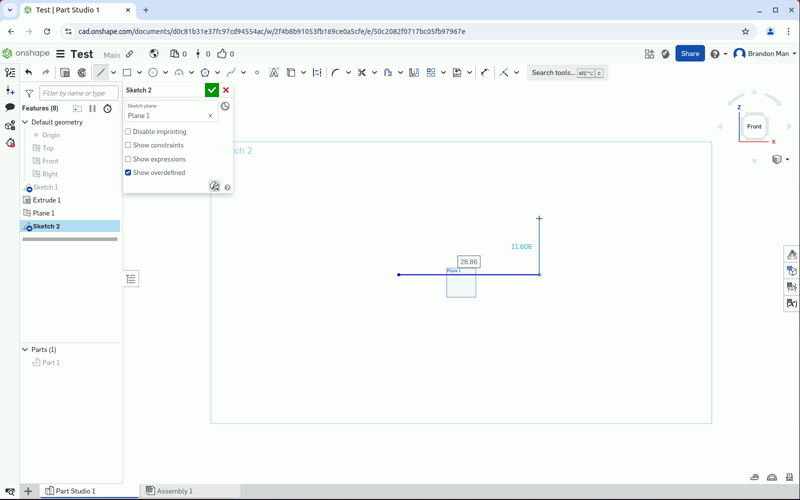
mouse_move(398, 218)
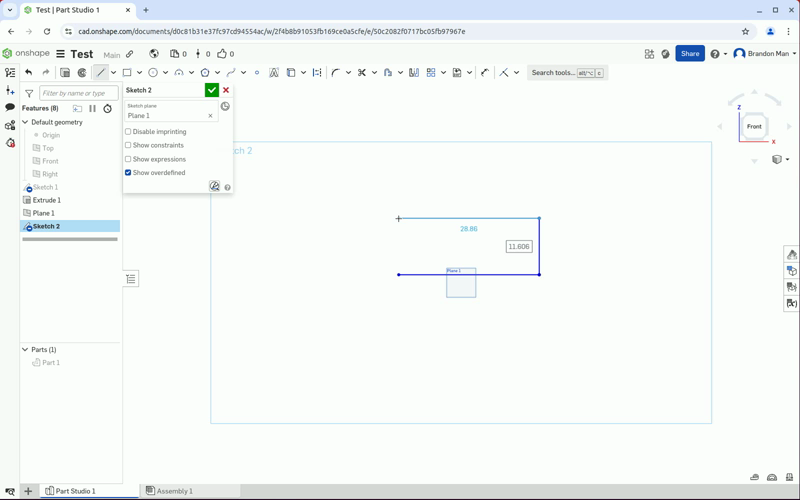
click(398, 218)
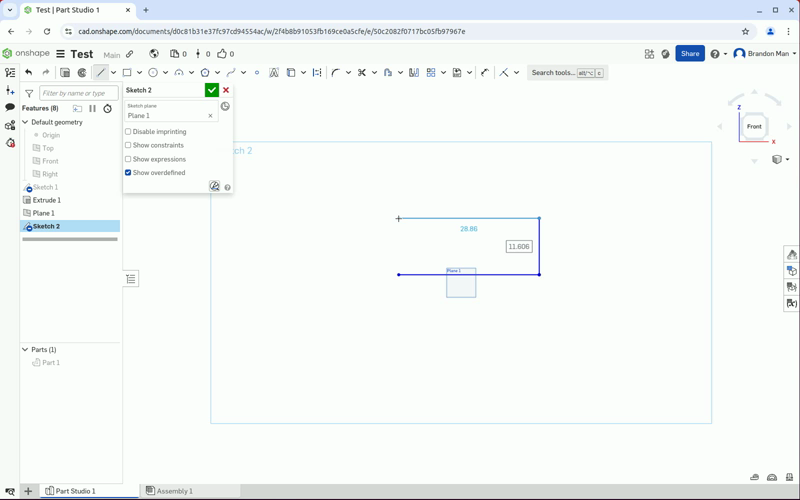
key_up(shift)
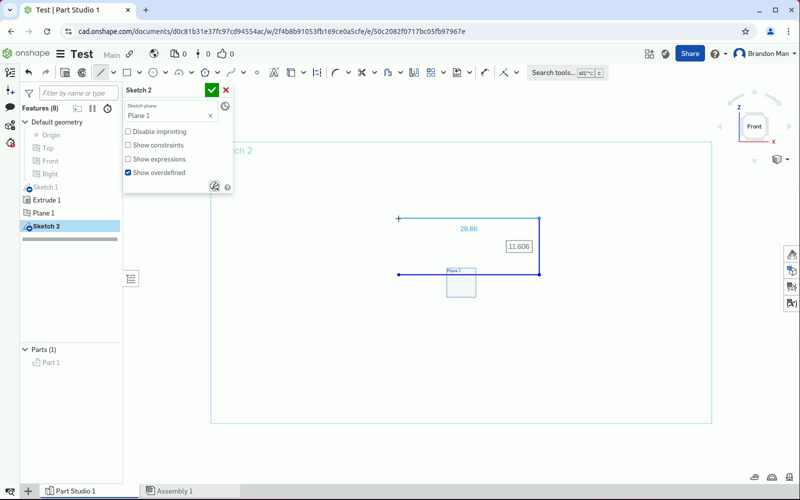
mouse_move(428, 218)
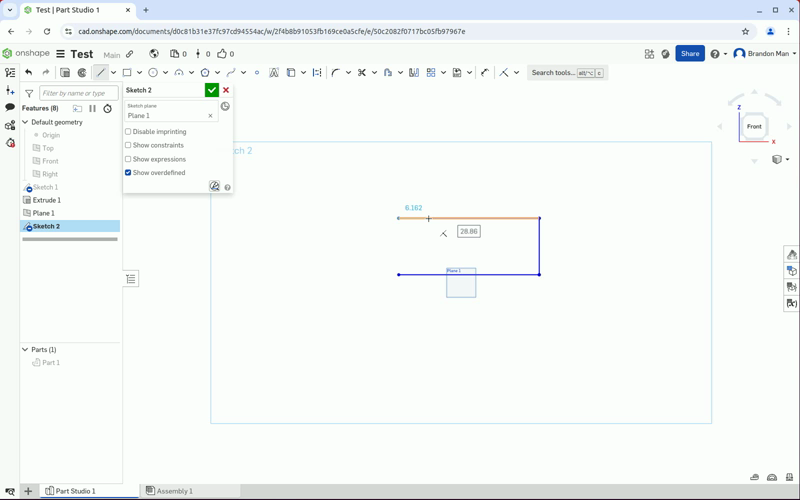
key_down(shift)
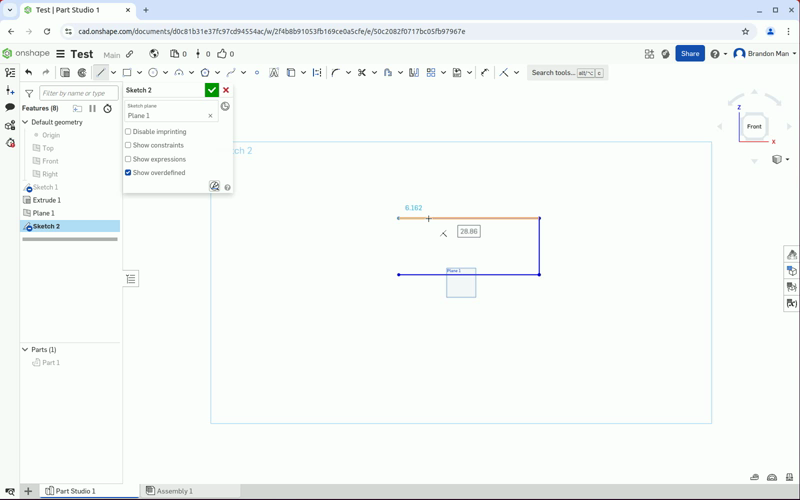
mouse_move(398, 274)
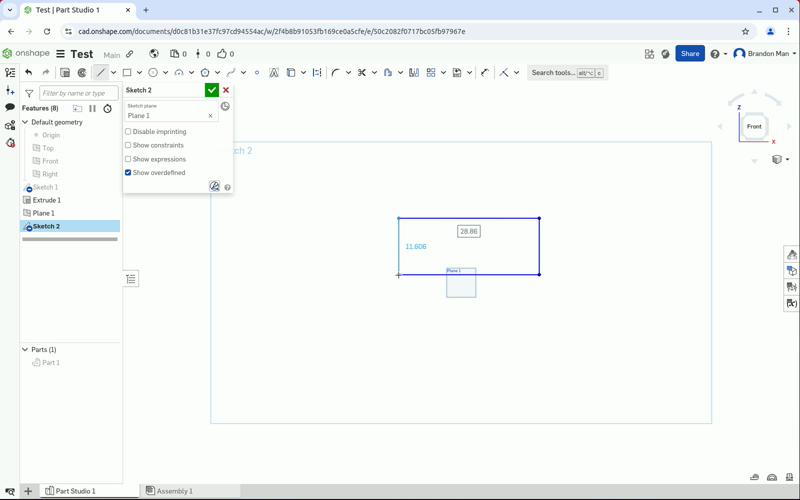
key_up(shift)
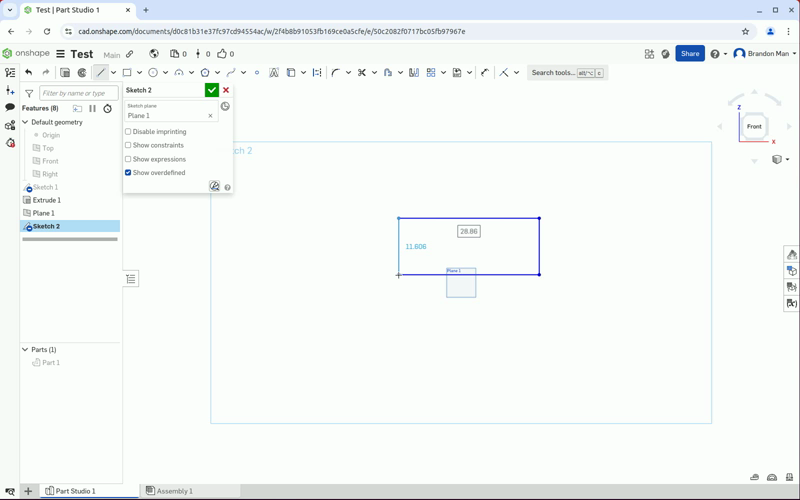
click(398, 274)
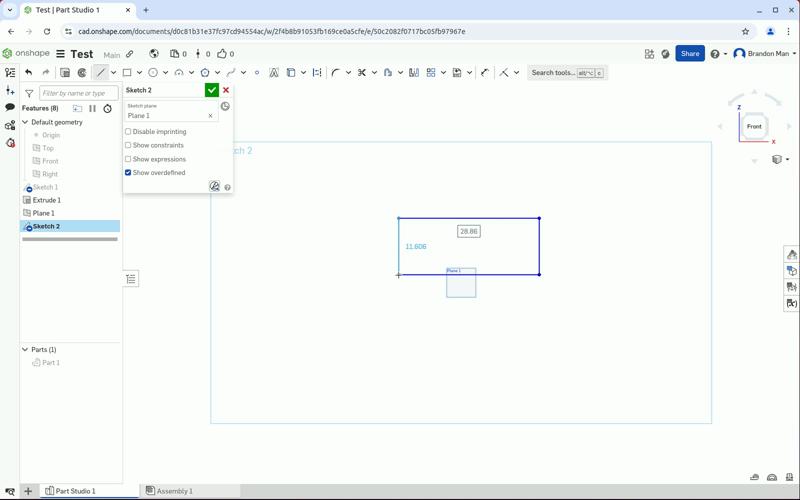
key(esc)
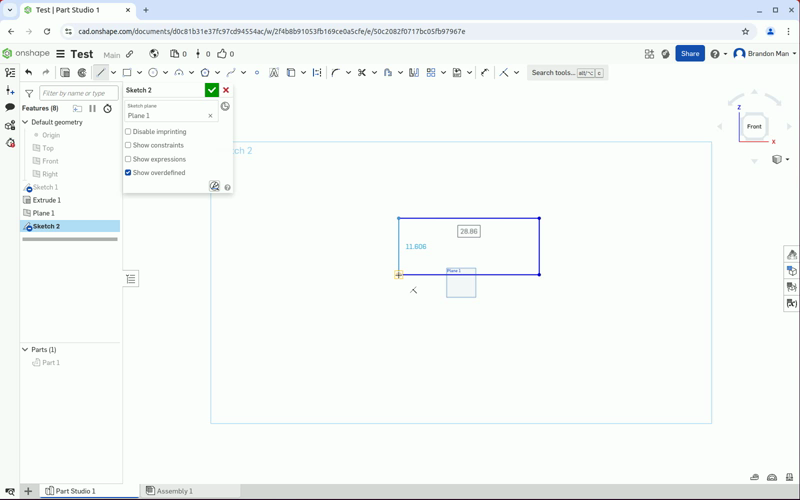
mouse_move(465, 238)
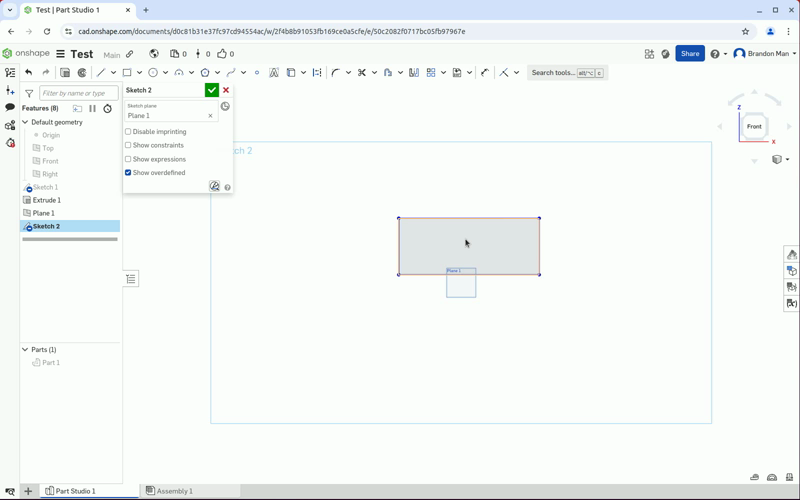
click(465, 238)
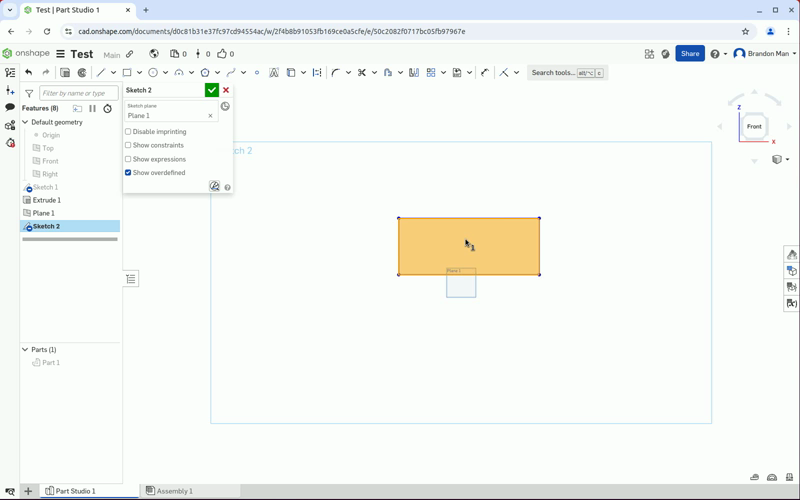
mouse_move(73, 352)
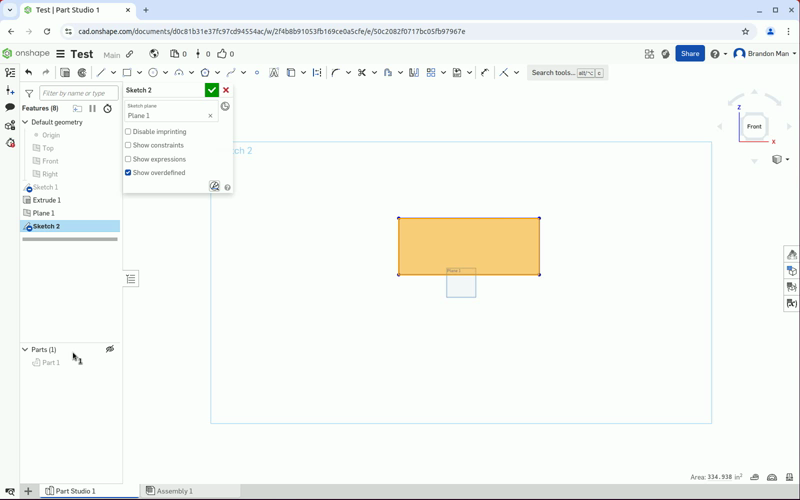
key(shift+y)
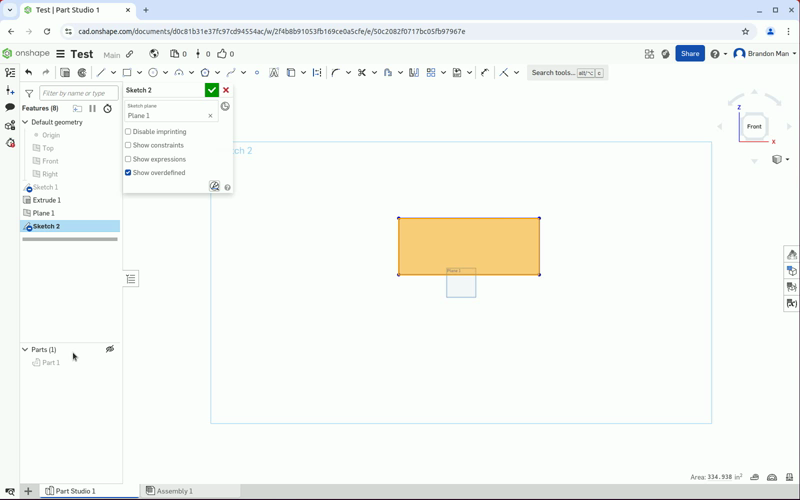
key(shift+e)
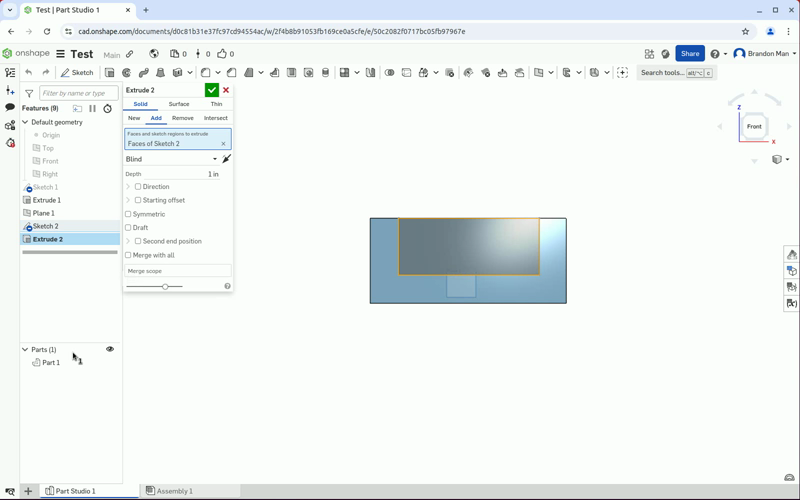
mouse_move(143, 106)
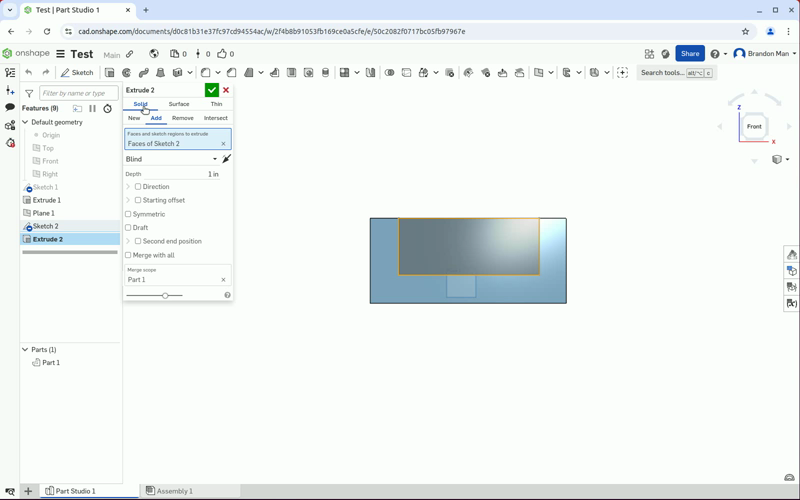
click(143, 106)
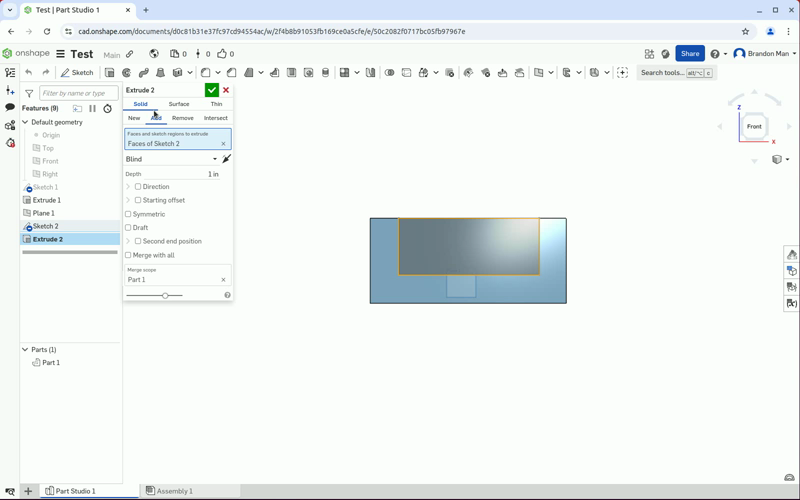
mouse_move(186, 120)
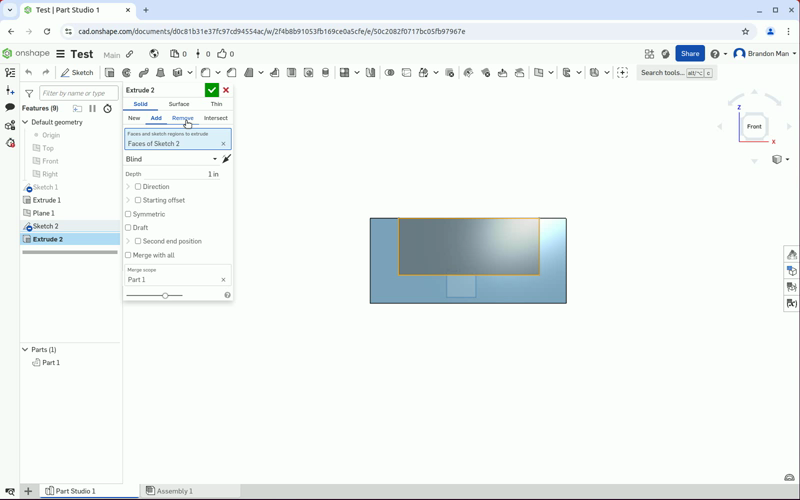
click(186, 120)
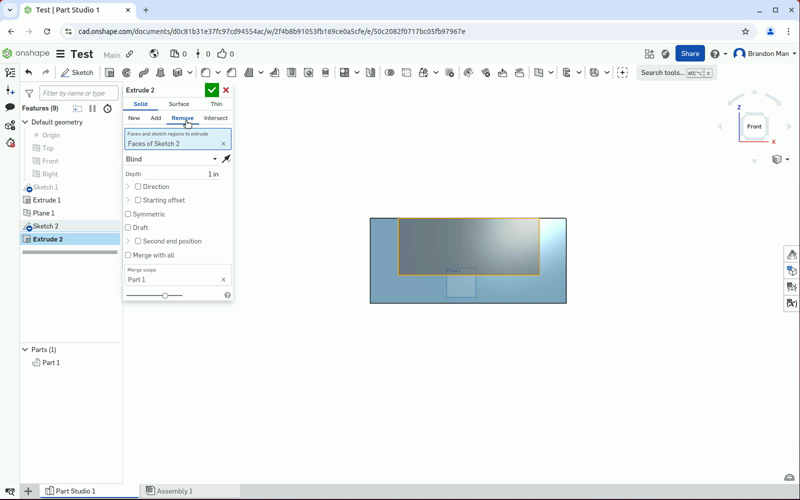
key(tab, 4)
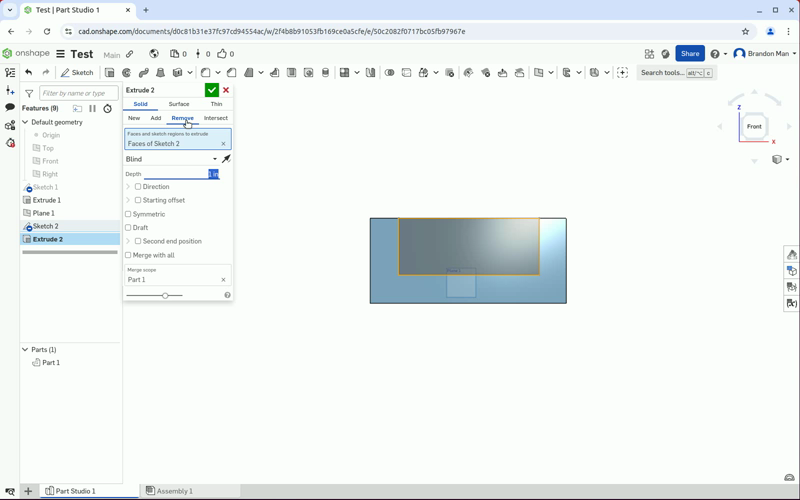
text(11.554)
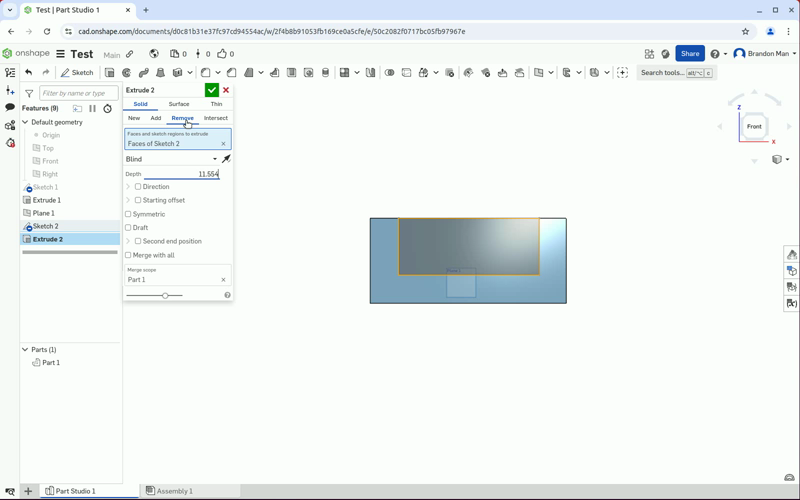
key(tab, 6)
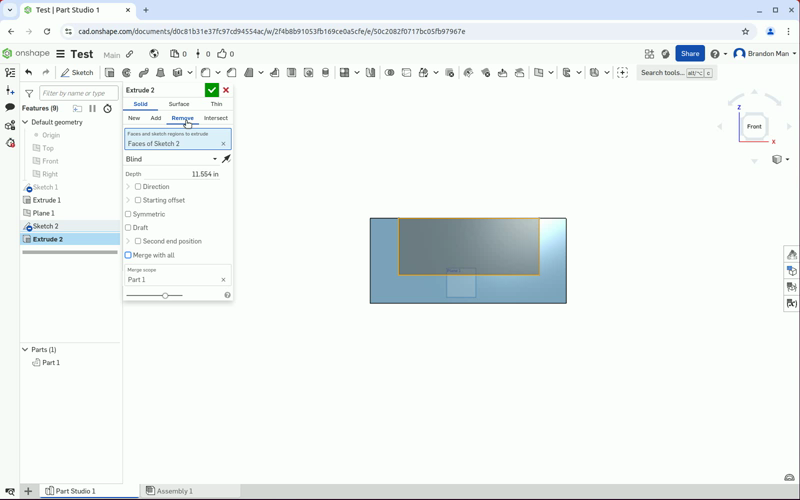
key(space)
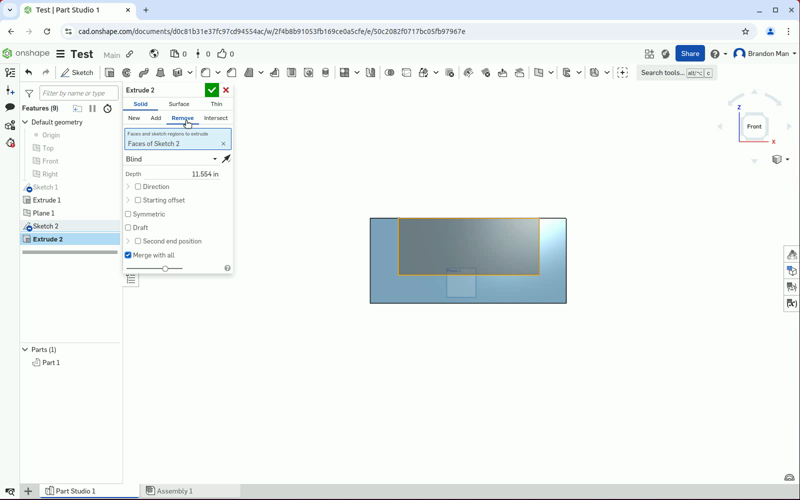
key(enter)
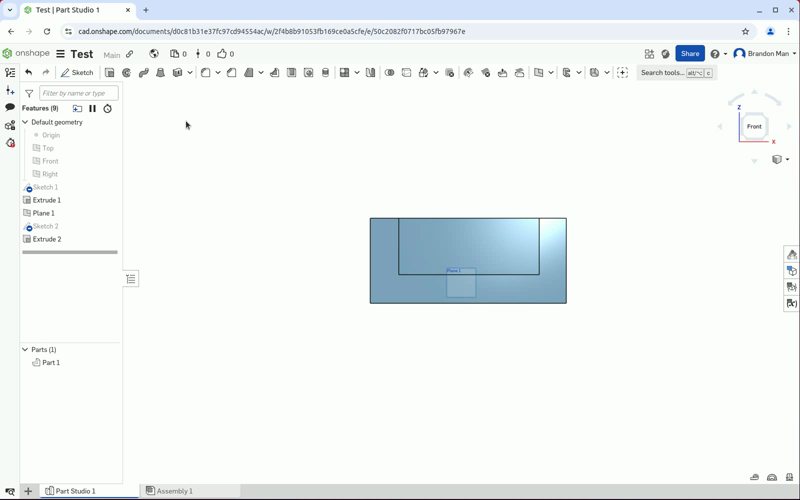
key(shift+h)
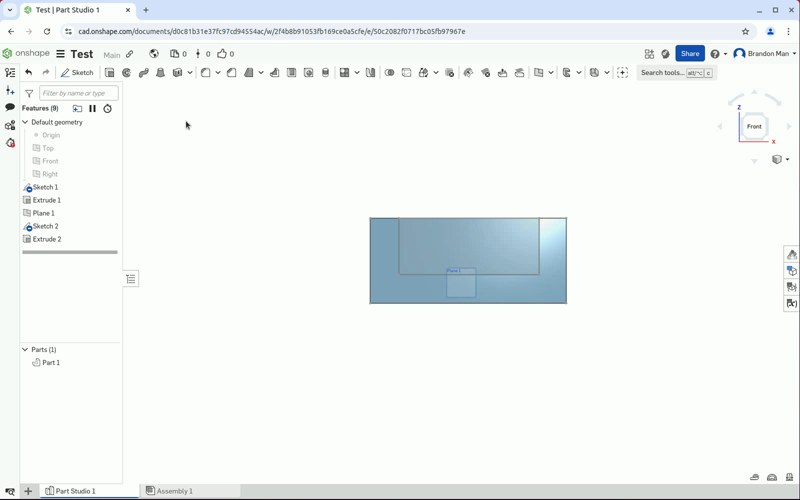
key(shift+h)
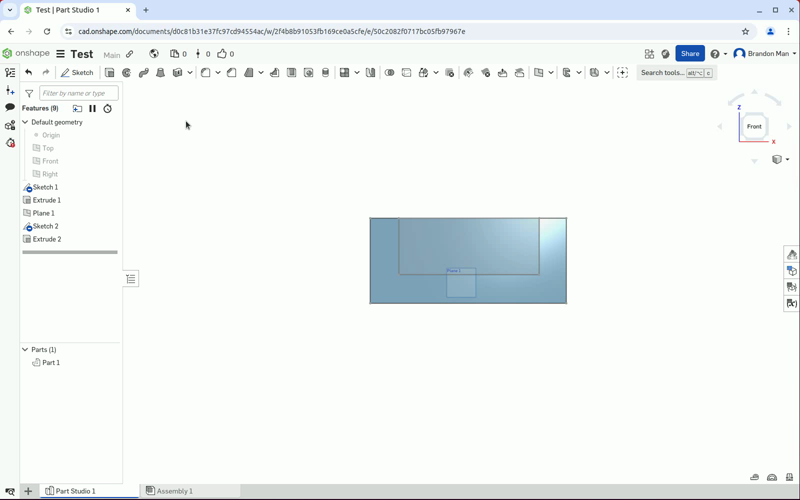
key(shift+7)
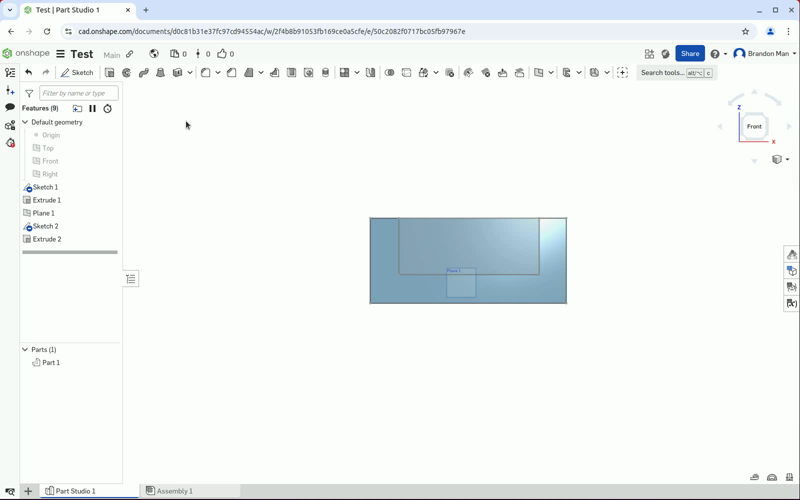
key(left, 2)
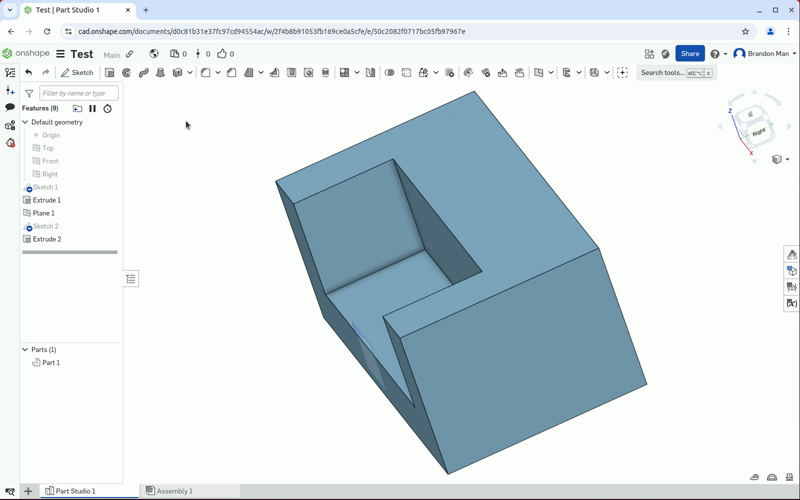
key(down, 2)
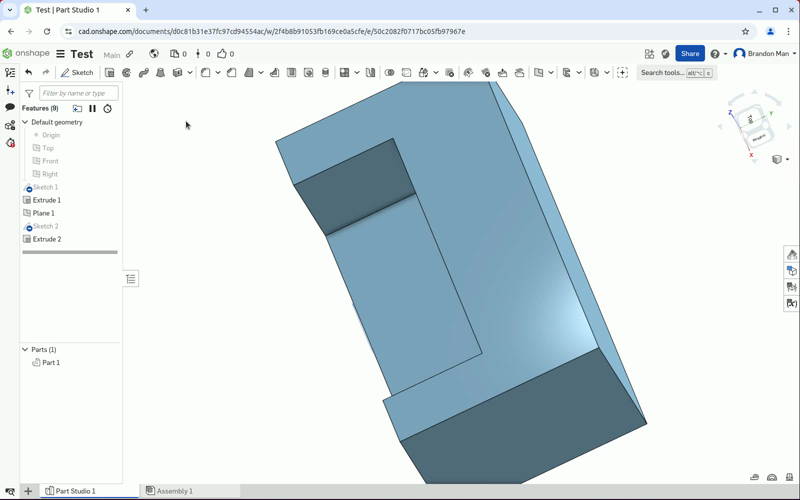
key(up, 2)
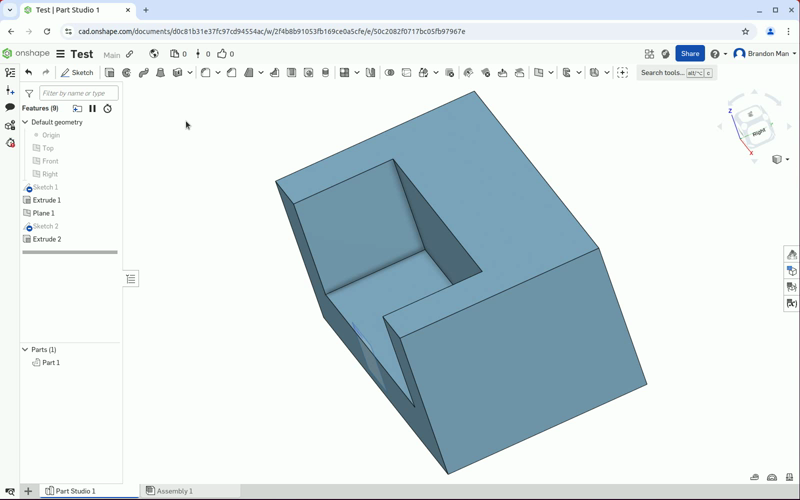
key(right, 2)
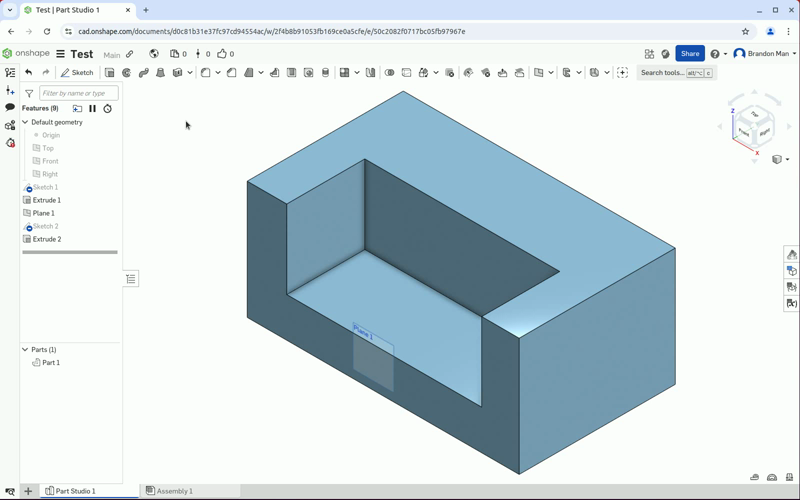
mouse_move(73, 189)
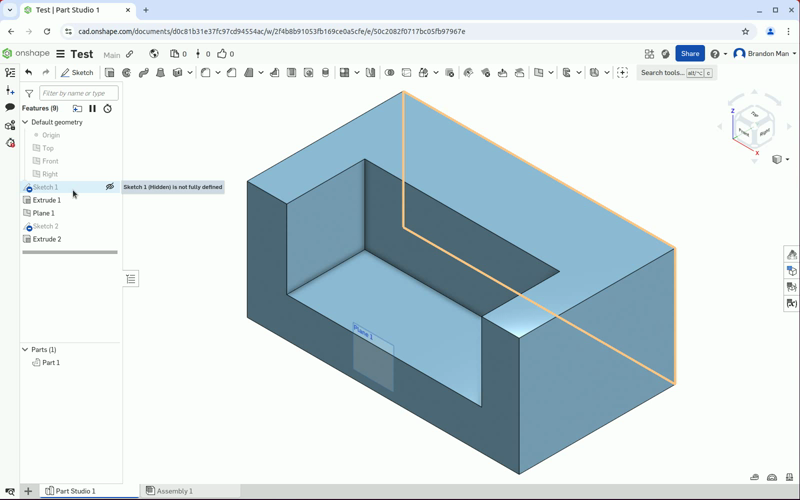
click(73, 189)